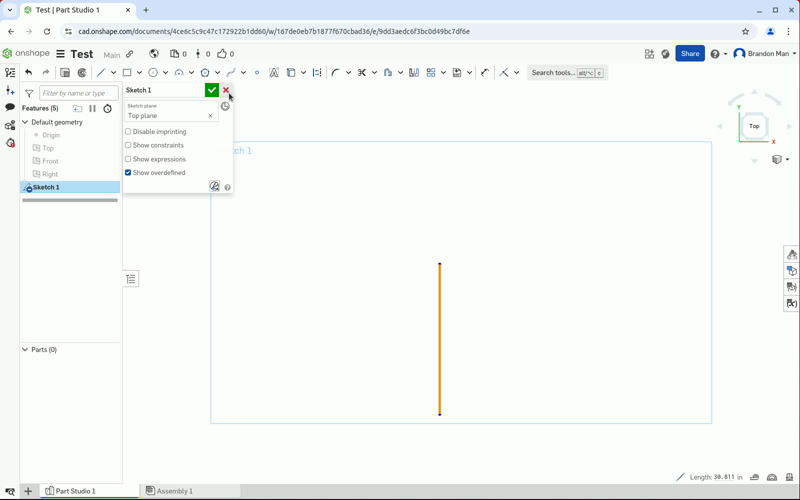
key(shift+h)
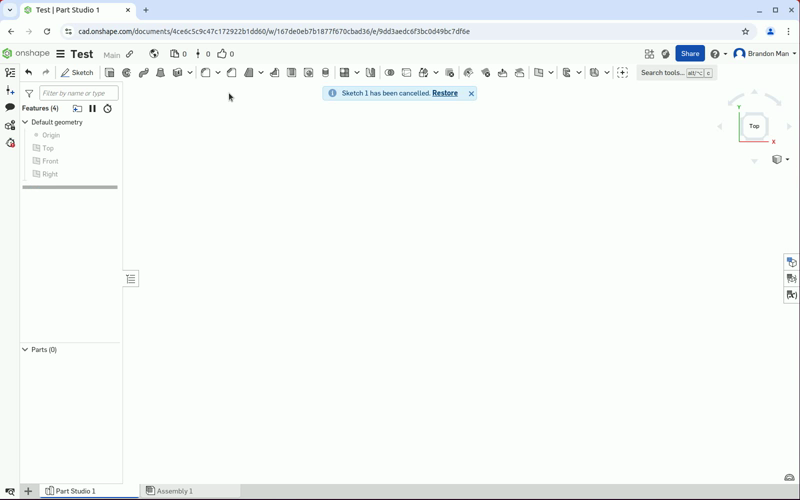
mouse_move(73, 352)
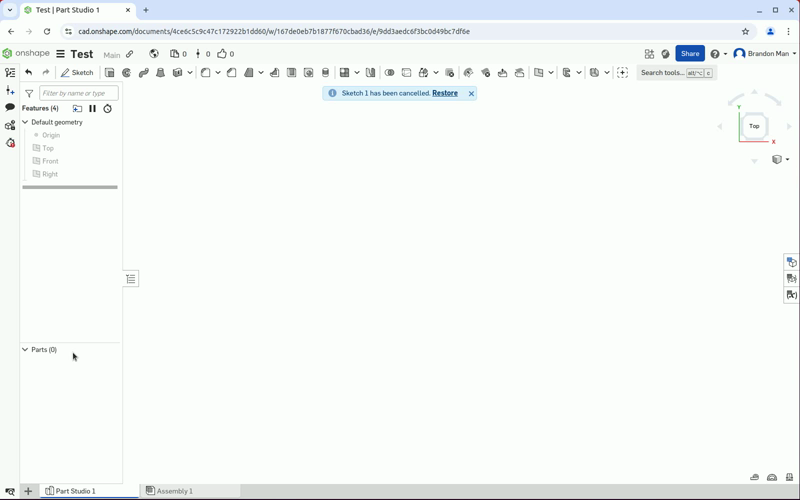
key(y)
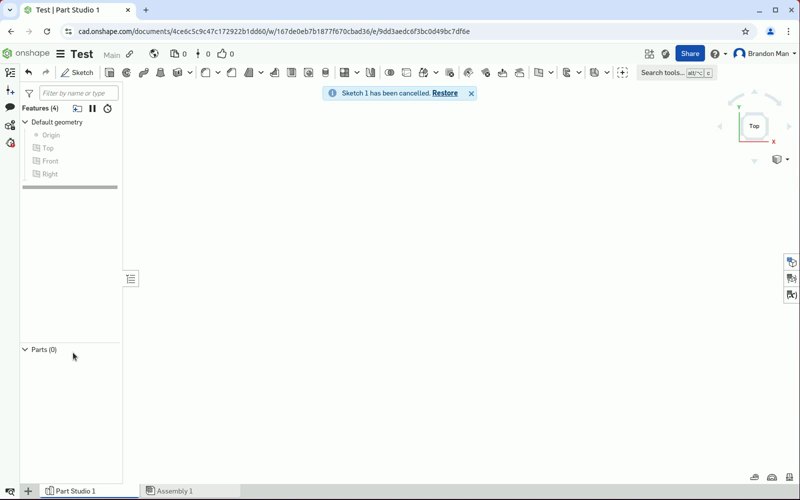
key(shift+p)
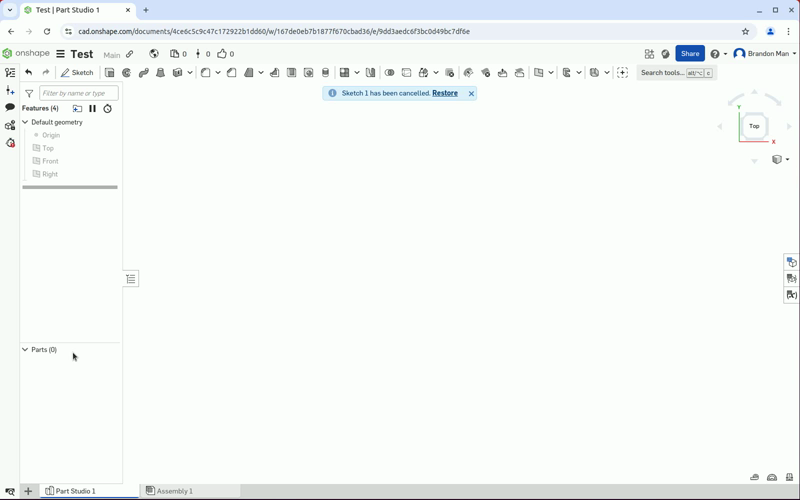
key(space)
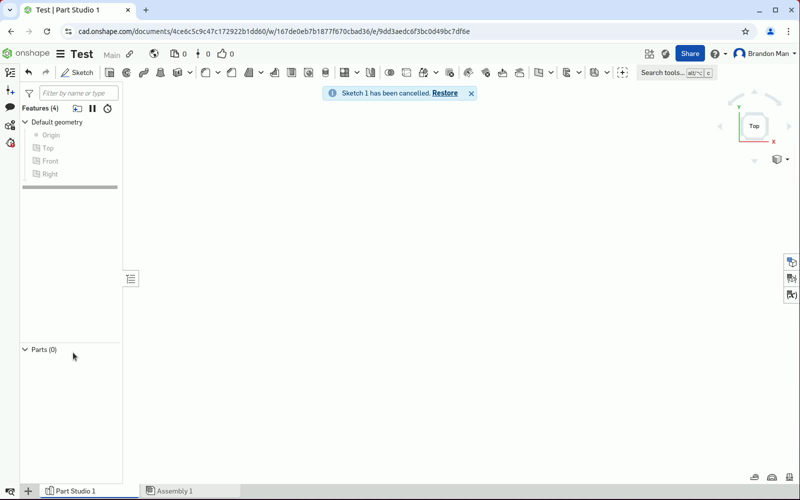
key_down(shift)
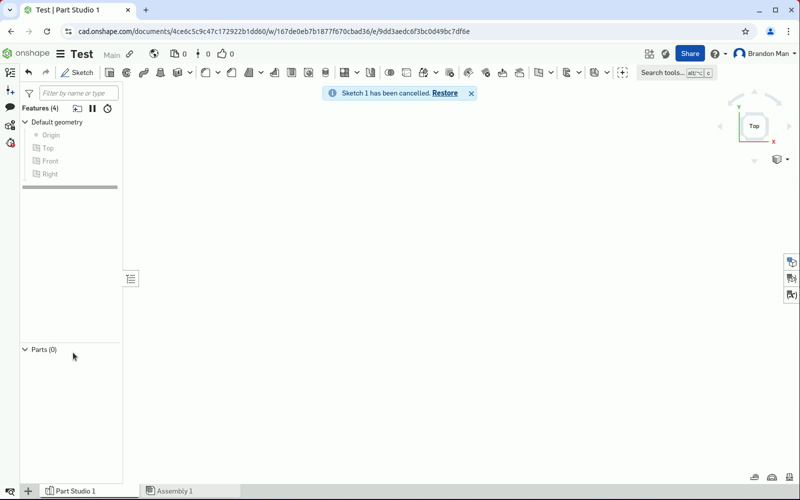
key(up)
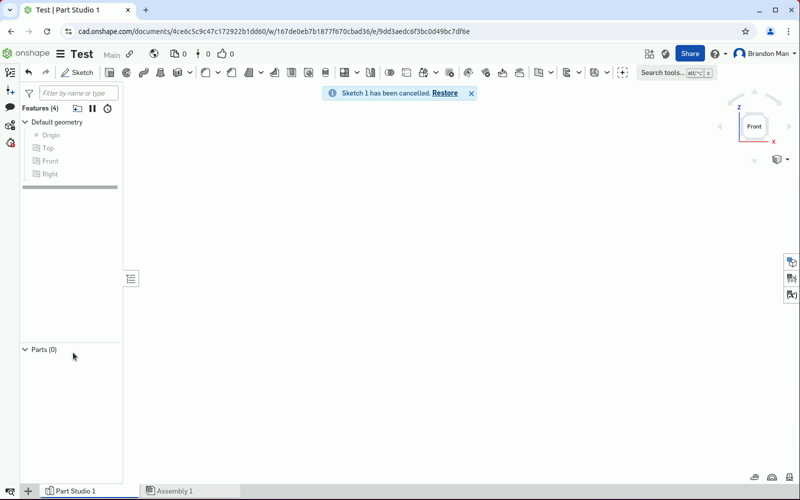
key_up(shift)
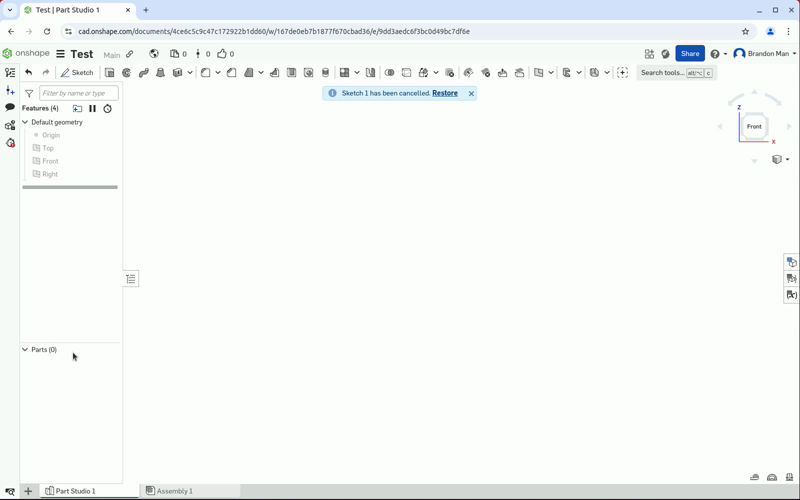
mouse_move(73, 352)
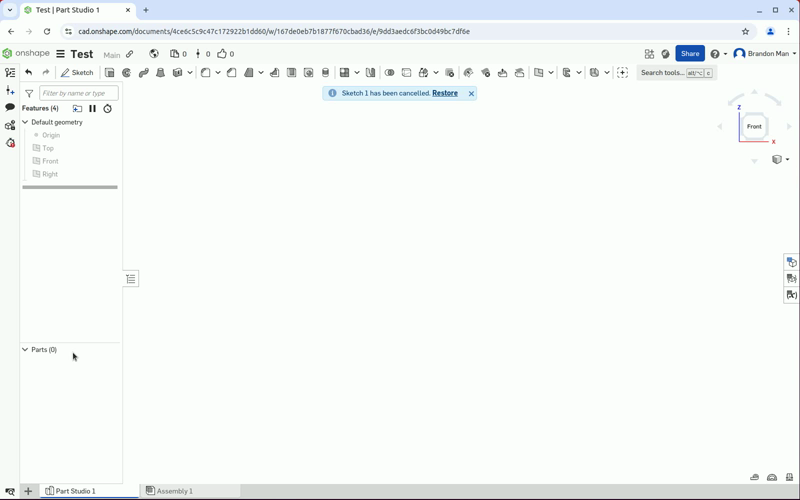
key(shift+y)
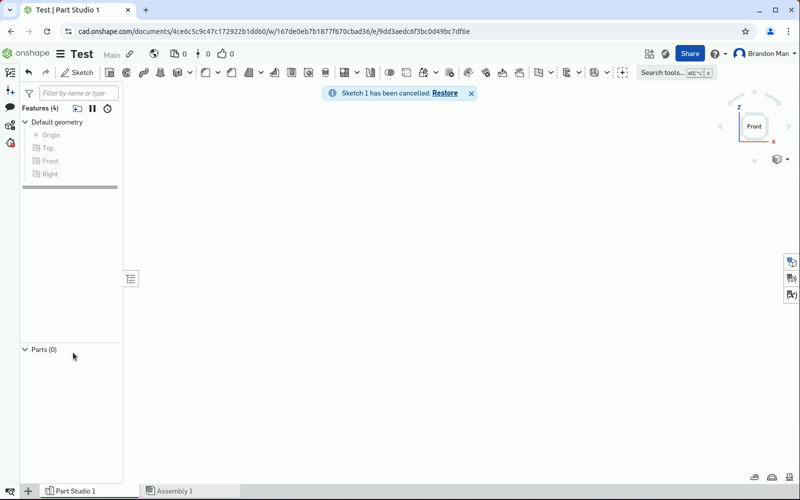
key(shift+s)
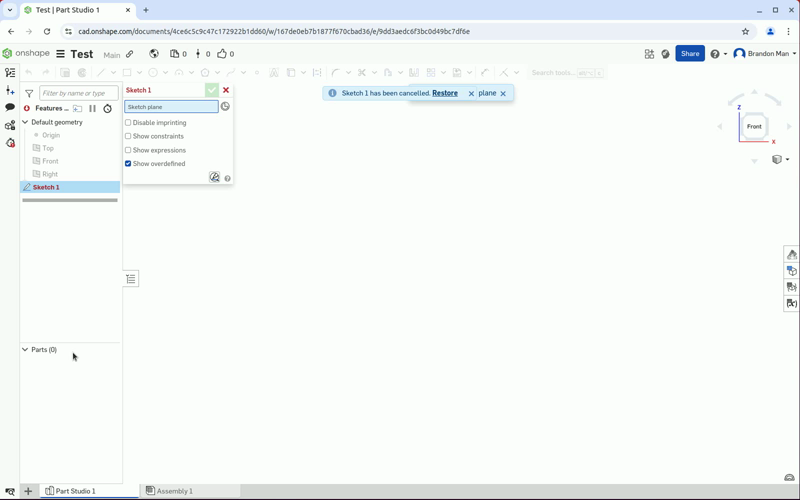
mouse_move(73, 163)
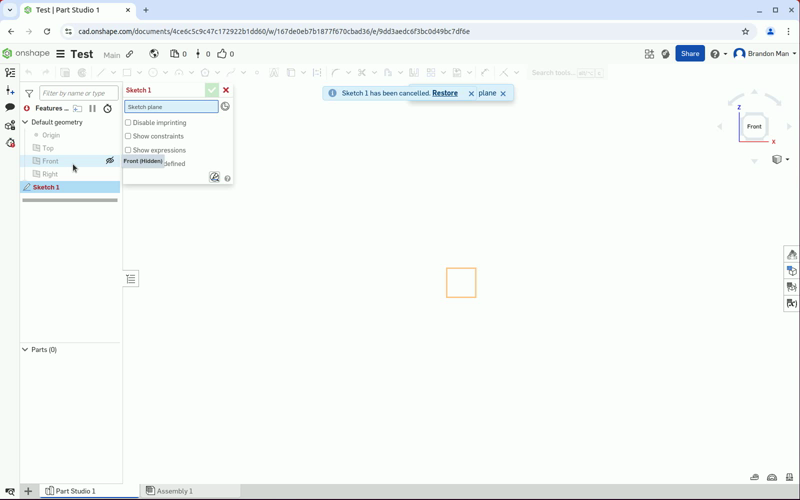
click(73, 163)
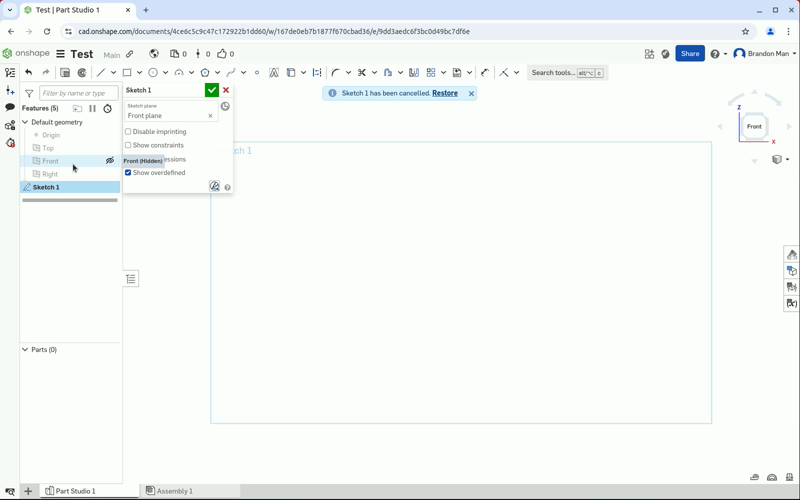
mouse_move(73, 352)
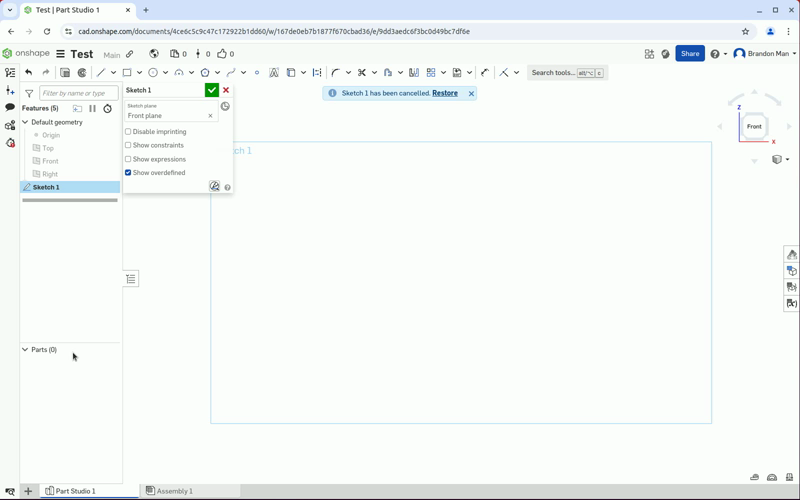
key(y)
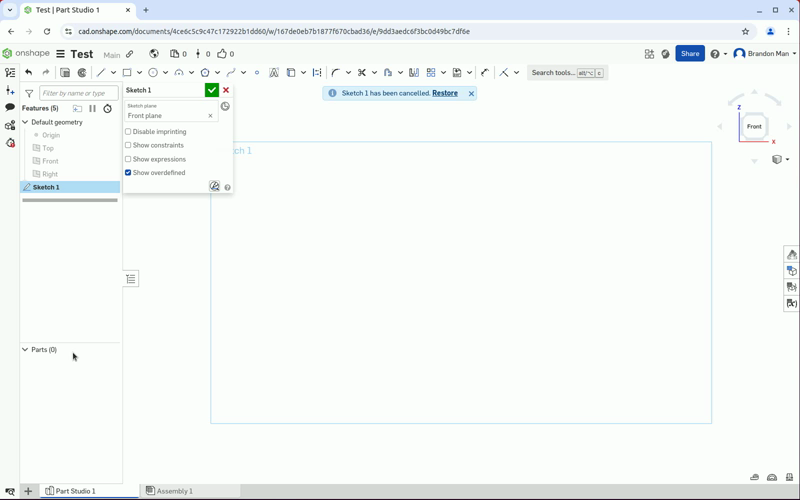
key(l)
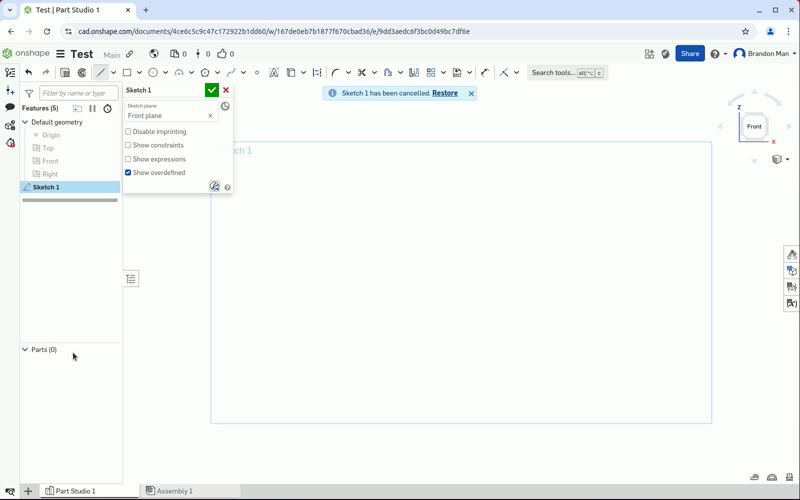
key_down(shift)
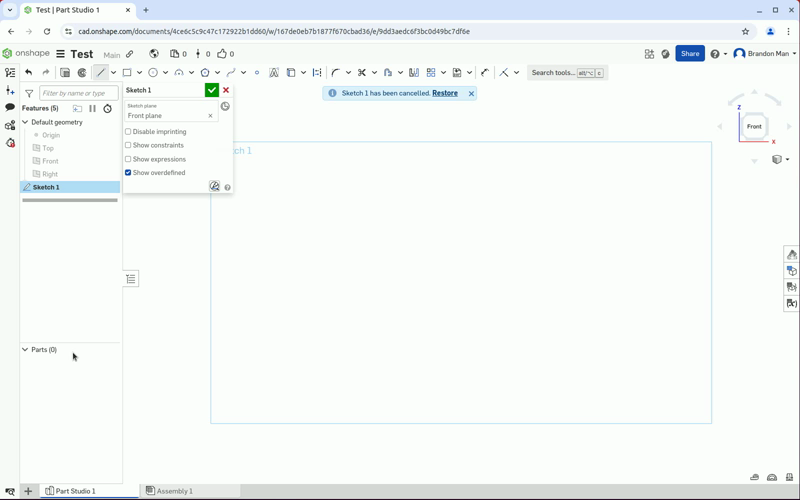
mouse_move(417, 282)
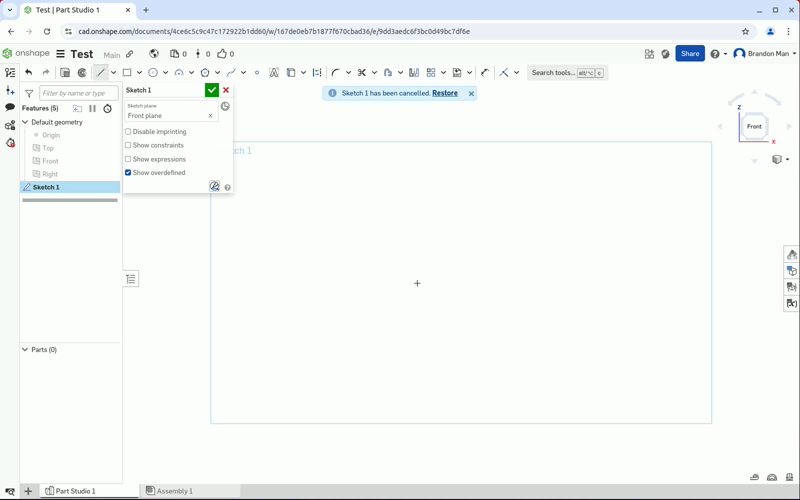
click(417, 282)
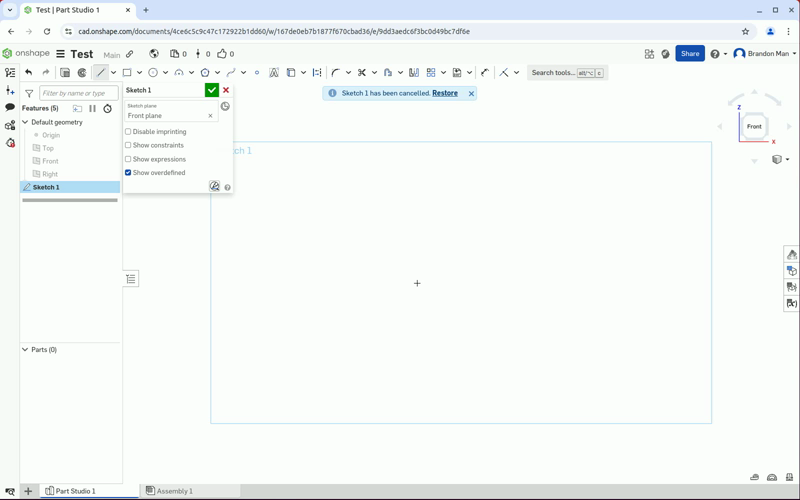
key_up(shift)
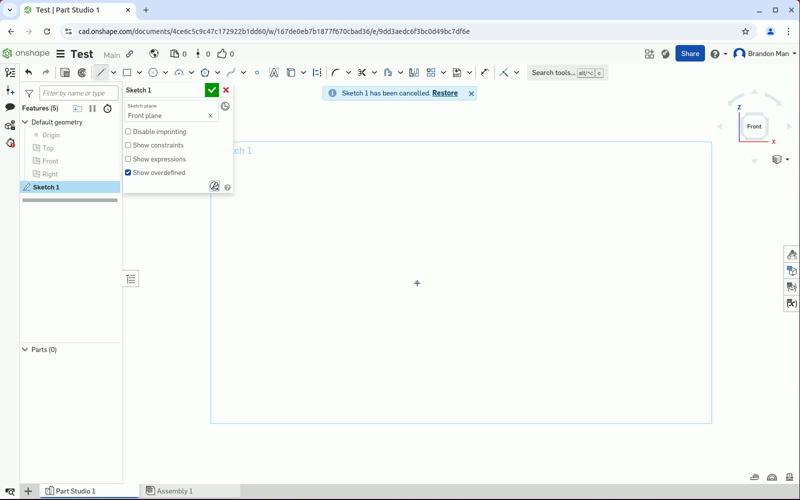
key_down(shift)
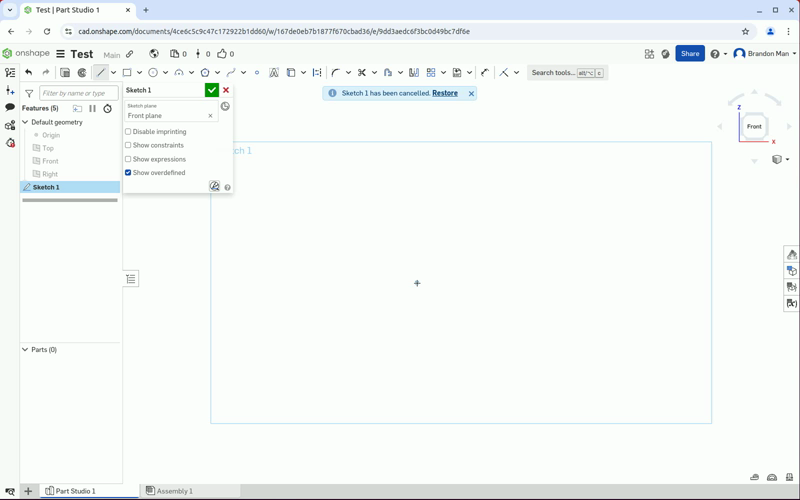
mouse_move(447, 282)
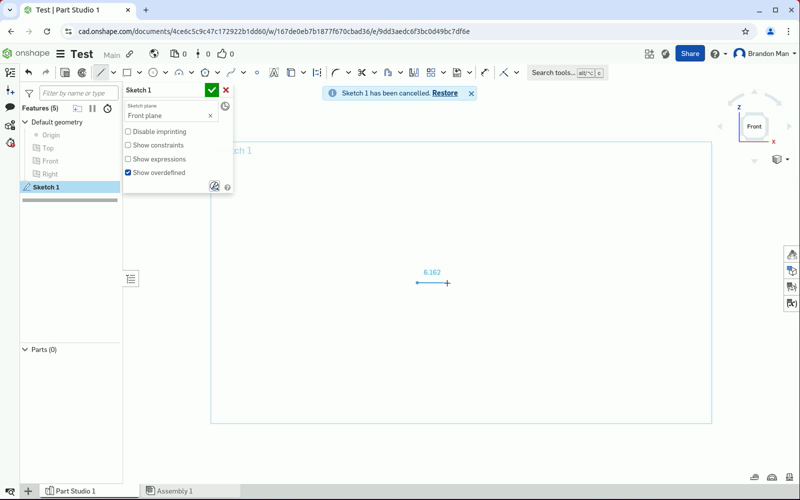
mouse_move(427, 282)
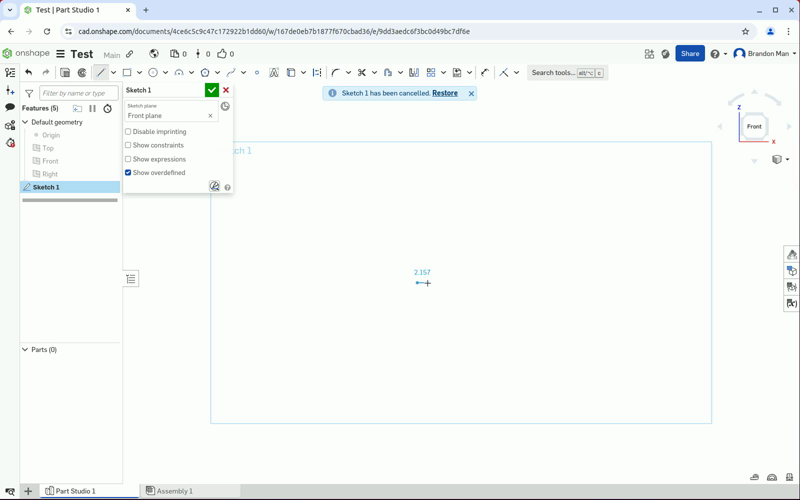
click(427, 282)
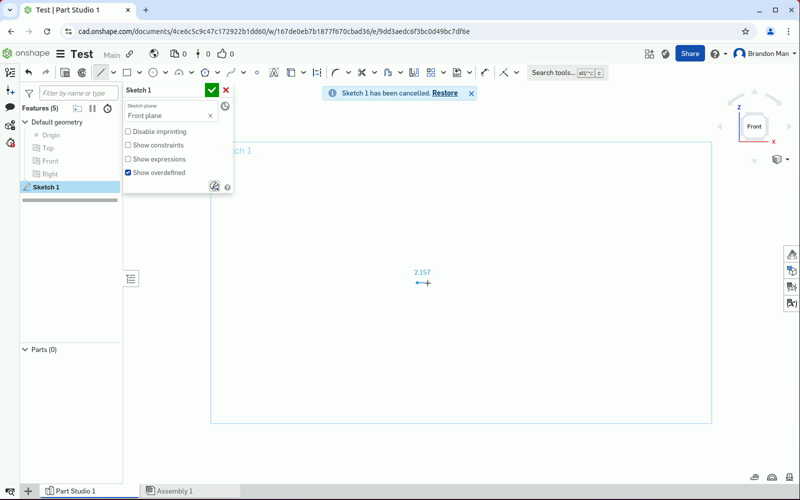
key_up(shift)
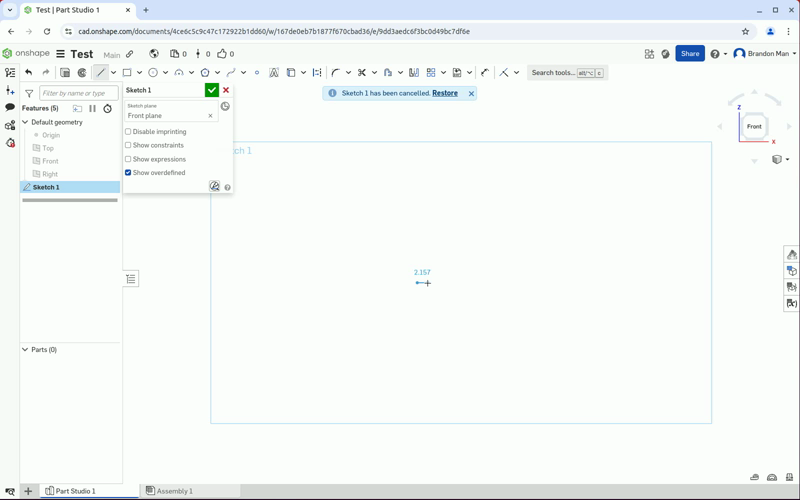
key(esc)
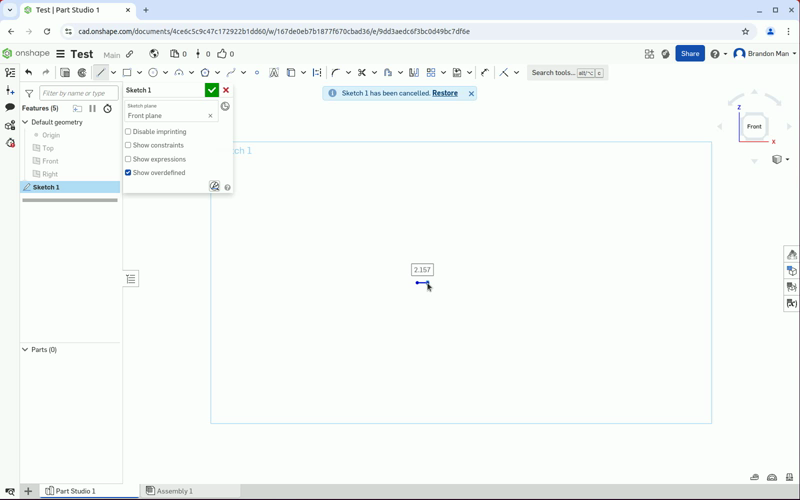
key(a)
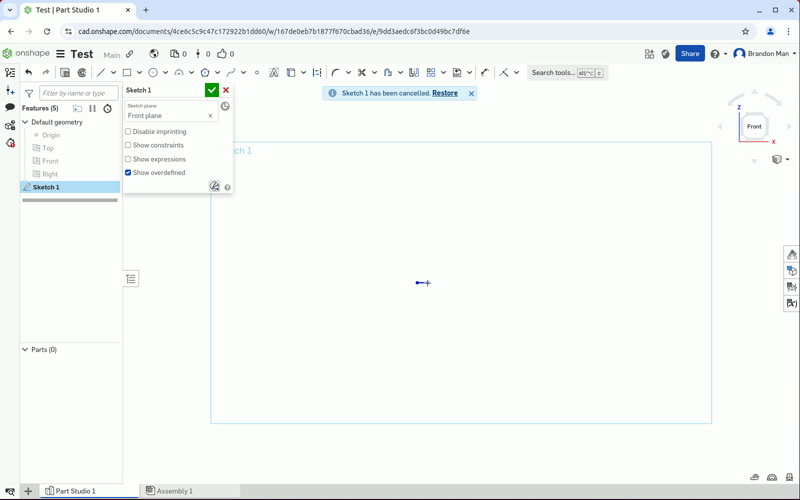
mouse_move(427, 282)
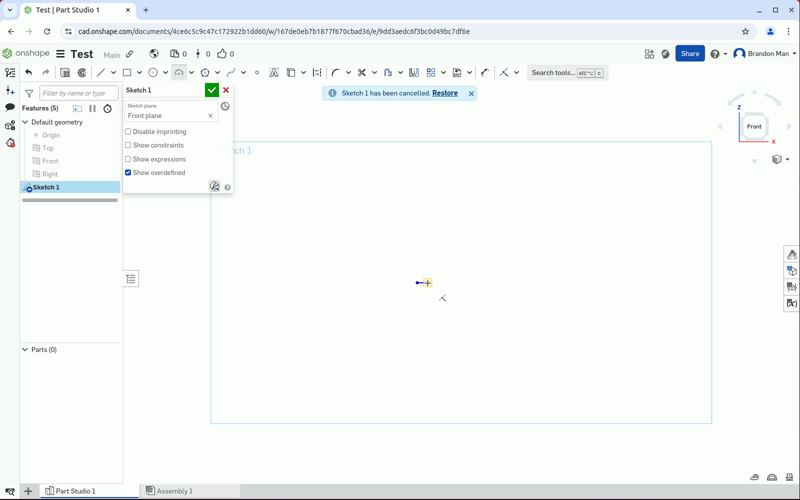
click(427, 282)
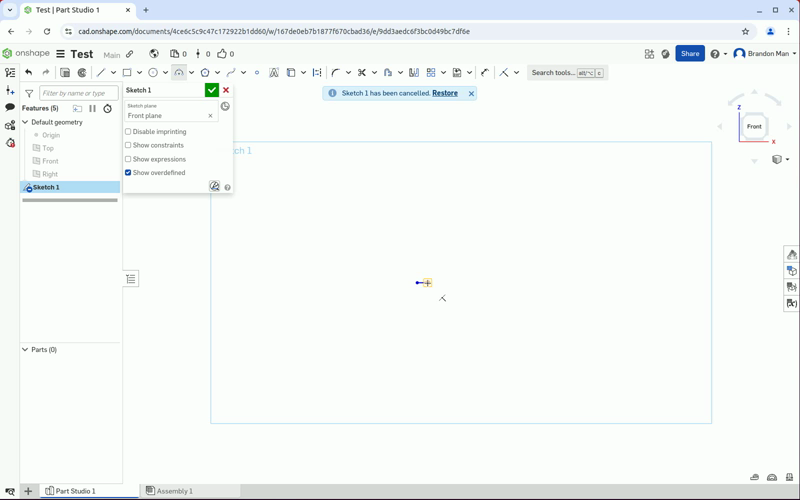
key_down(shift)
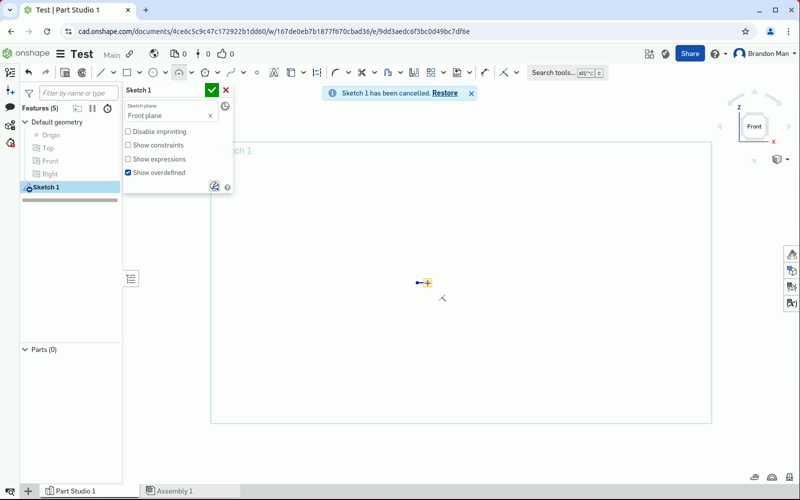
mouse_move(493, 282)
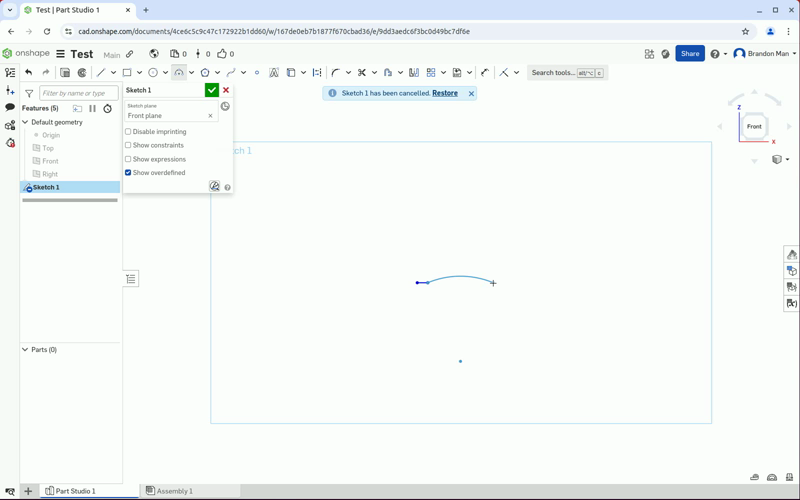
click(493, 282)
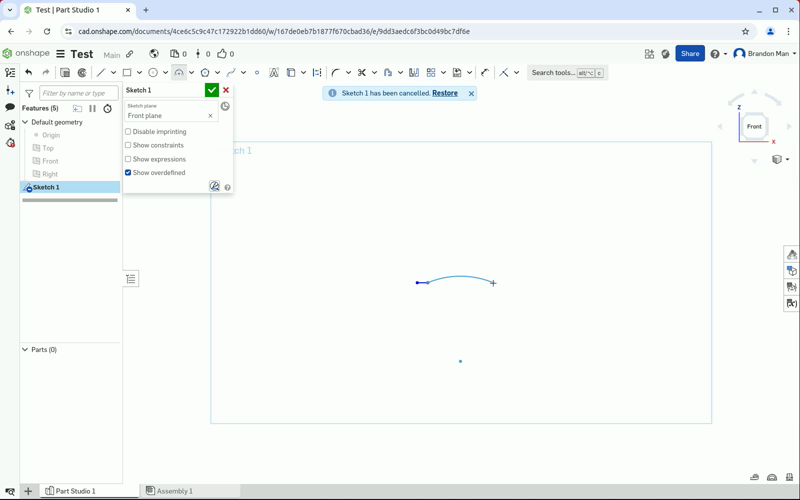
mouse_move(460, 249)
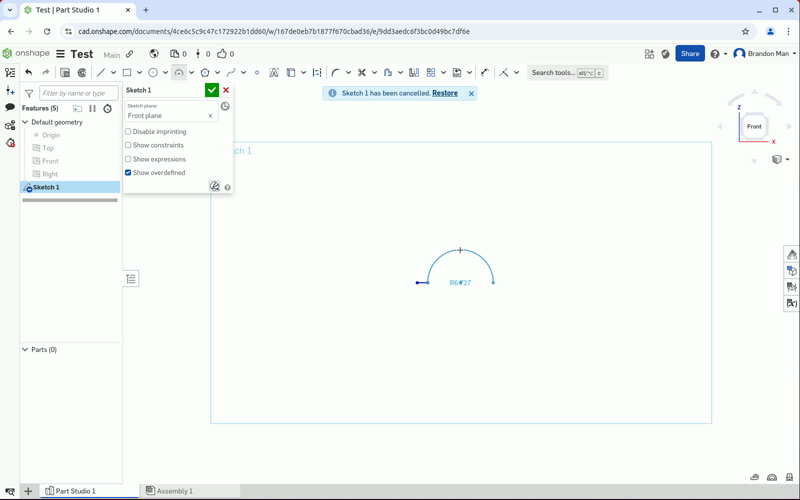
click(460, 249)
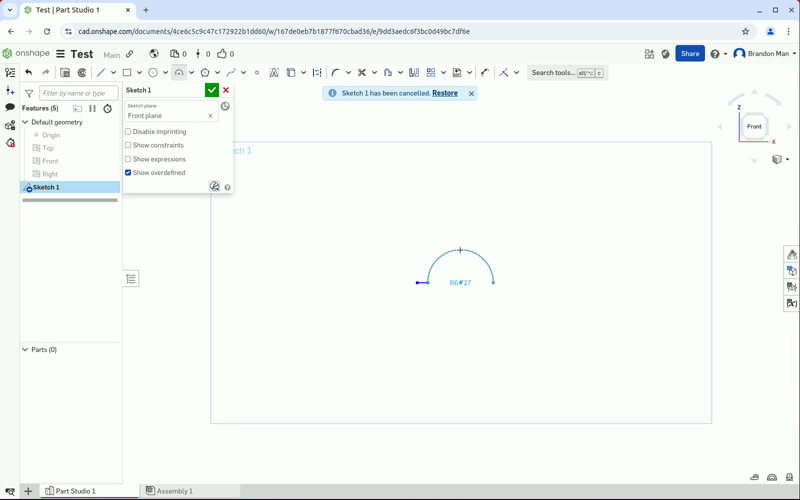
key_up(shift)
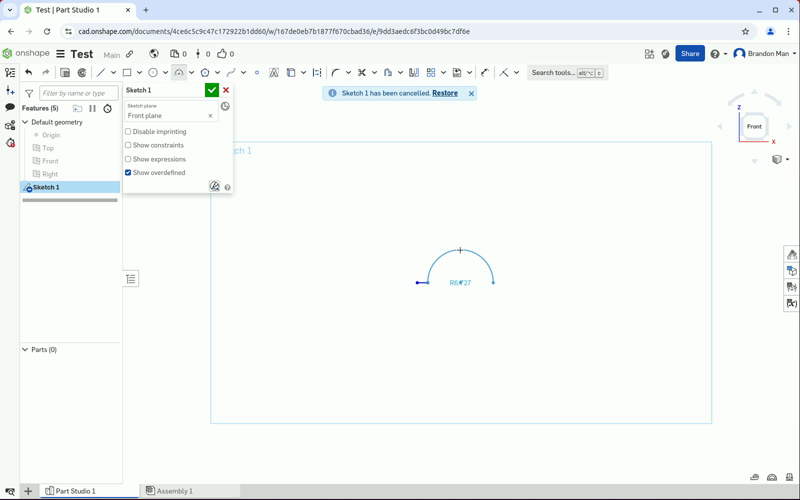
key(esc)
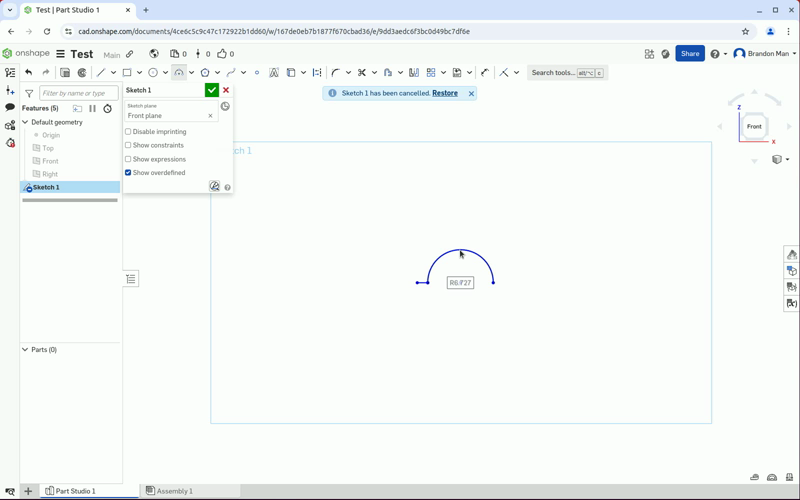
key(l)
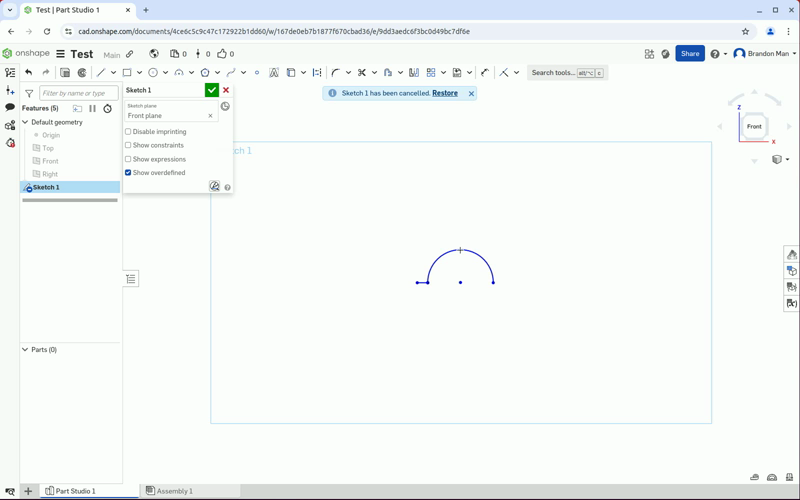
mouse_move(493, 282)
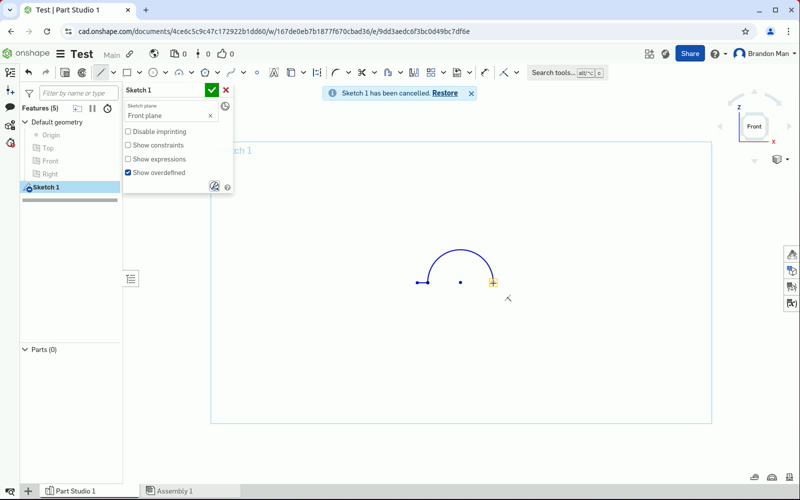
click(493, 282)
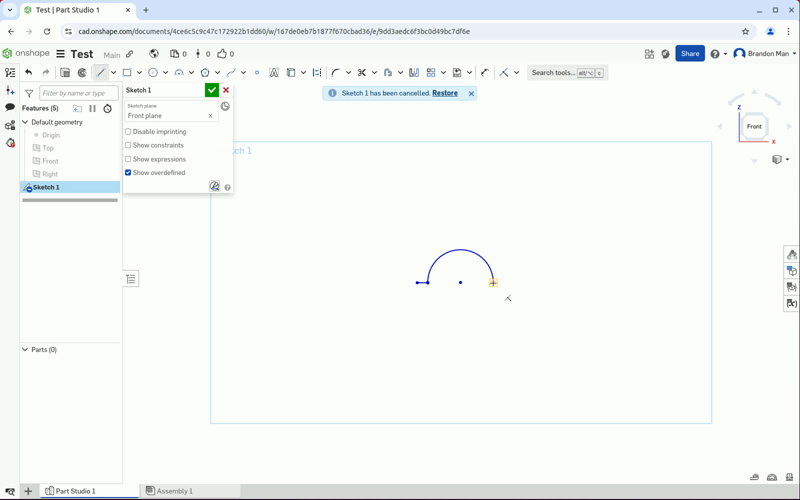
key_down(shift)
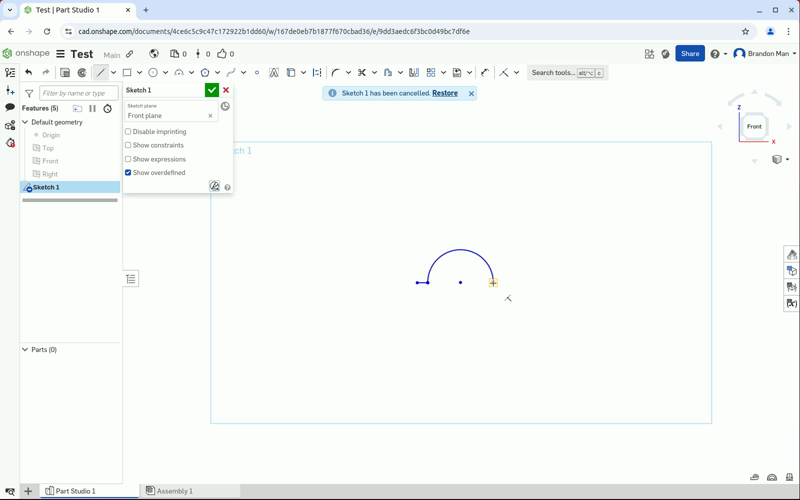
mouse_move(523, 282)
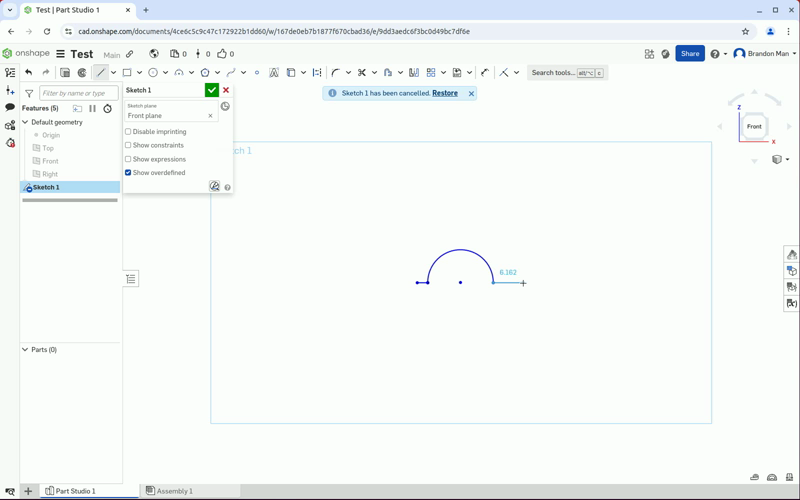
mouse_move(503, 282)
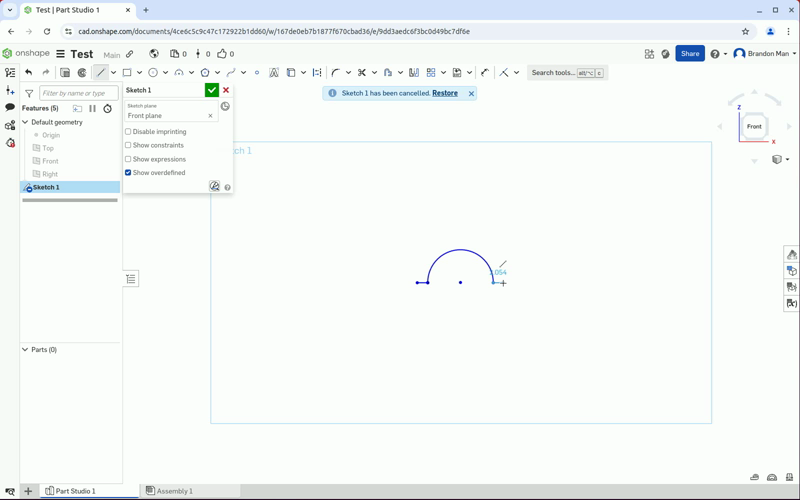
click(503, 282)
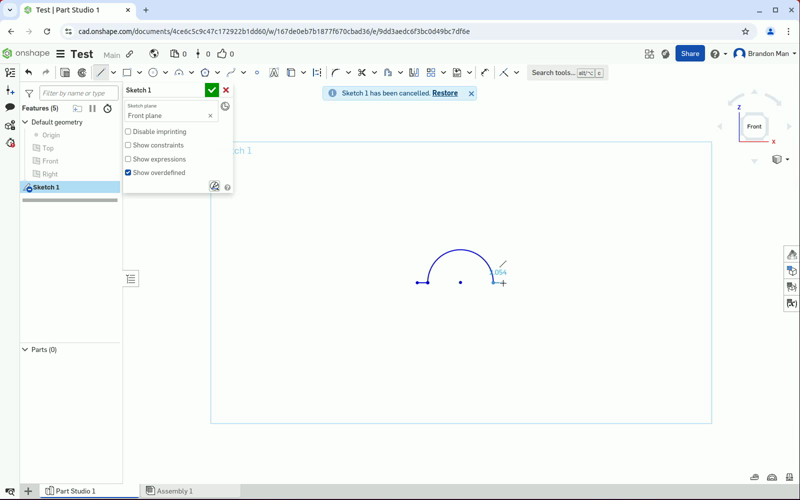
key_up(shift)
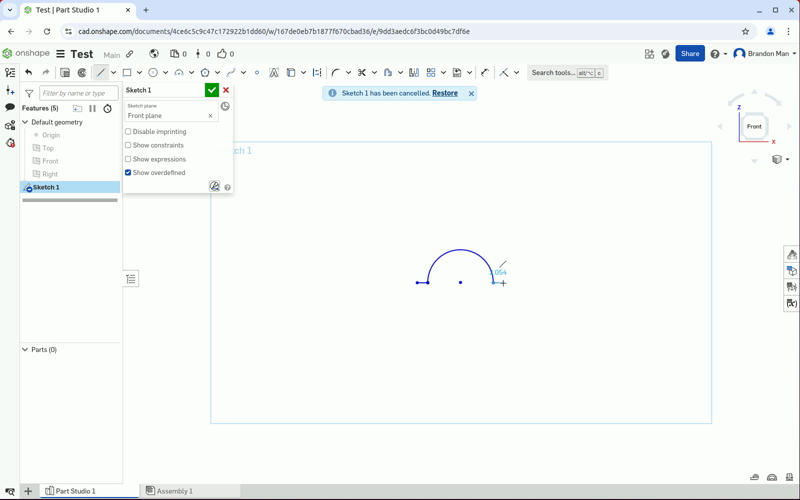
key(esc)
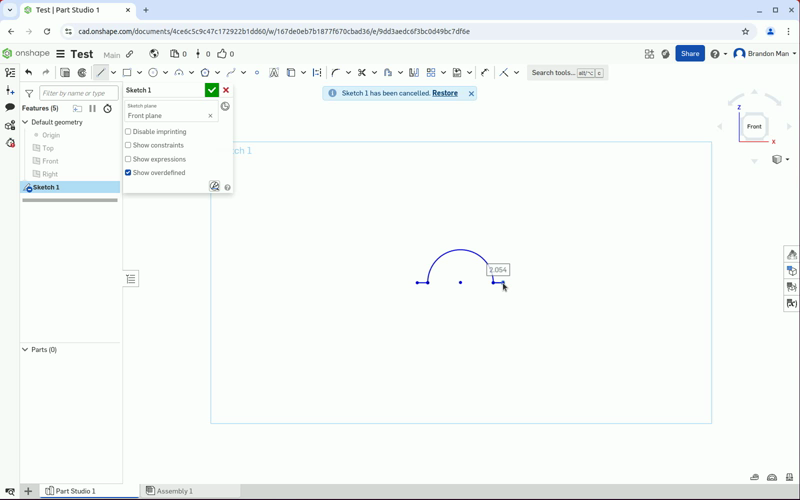
key(a)
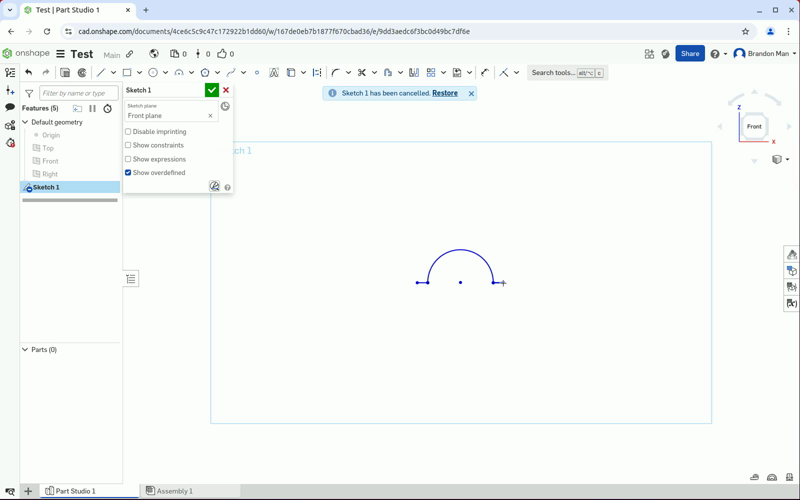
mouse_move(503, 282)
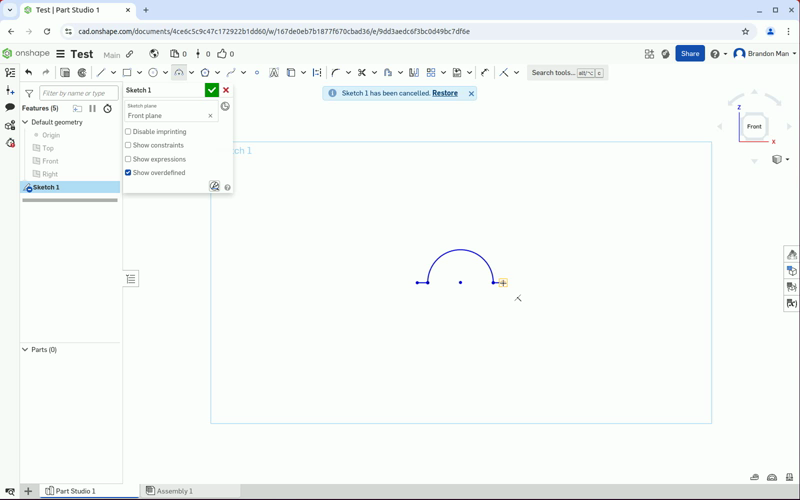
click(503, 282)
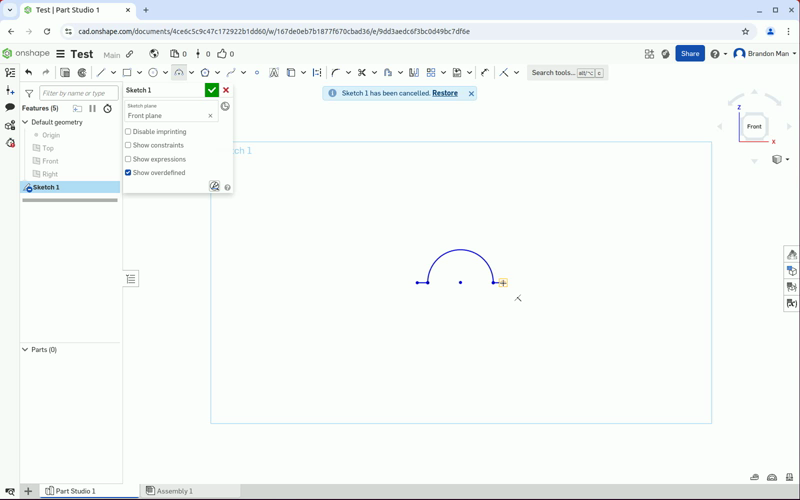
mouse_move(417, 282)
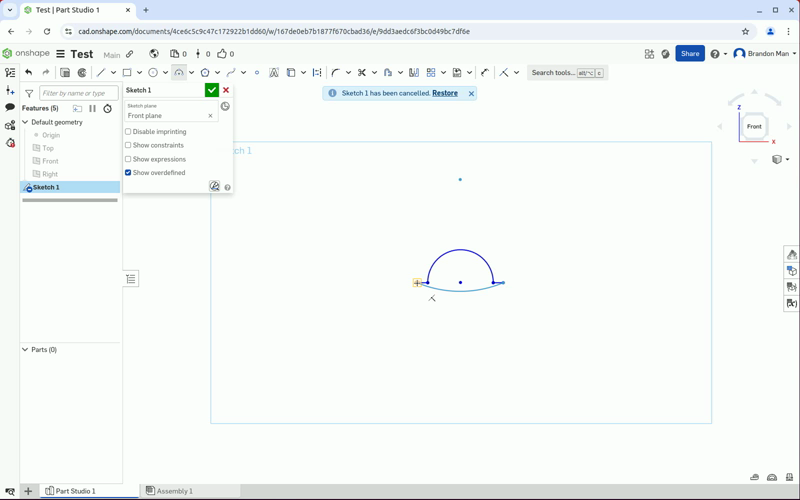
click(417, 282)
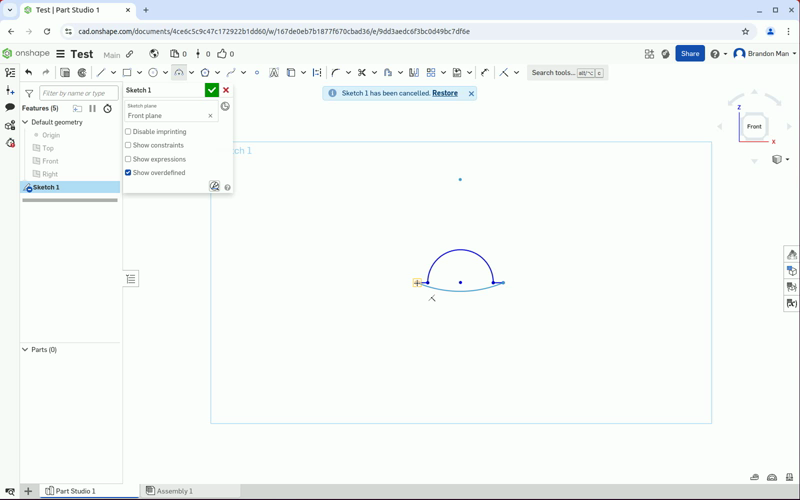
key_down(shift)
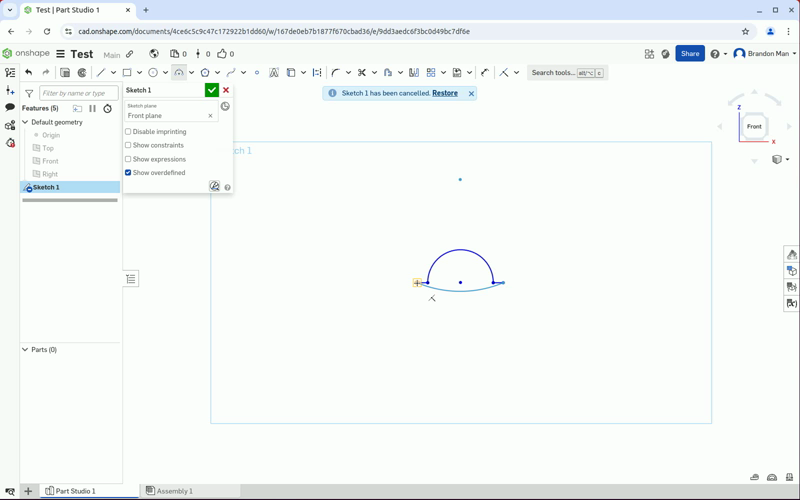
mouse_move(460, 240)
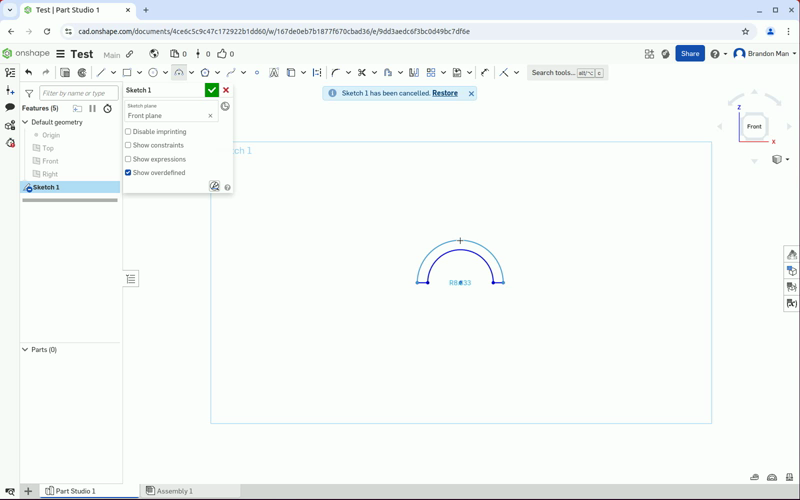
click(460, 240)
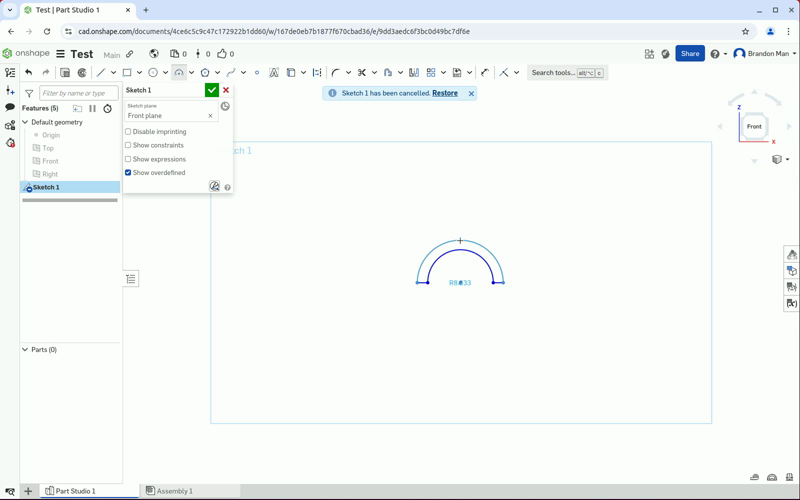
key_up(shift)
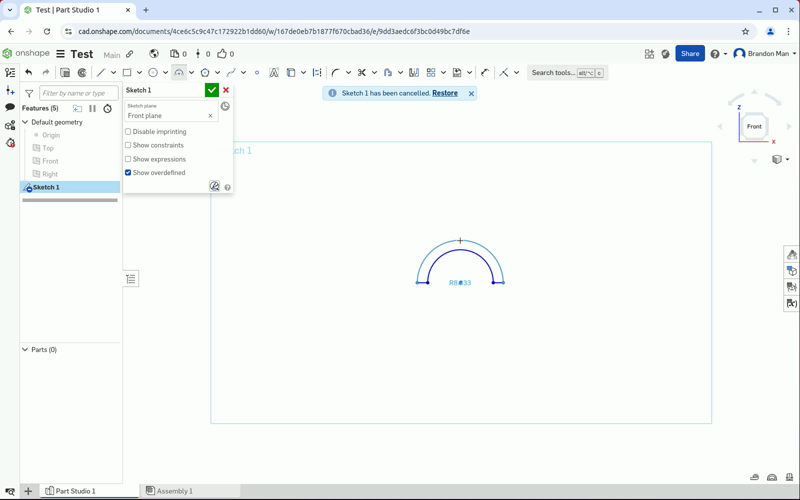
key(esc)
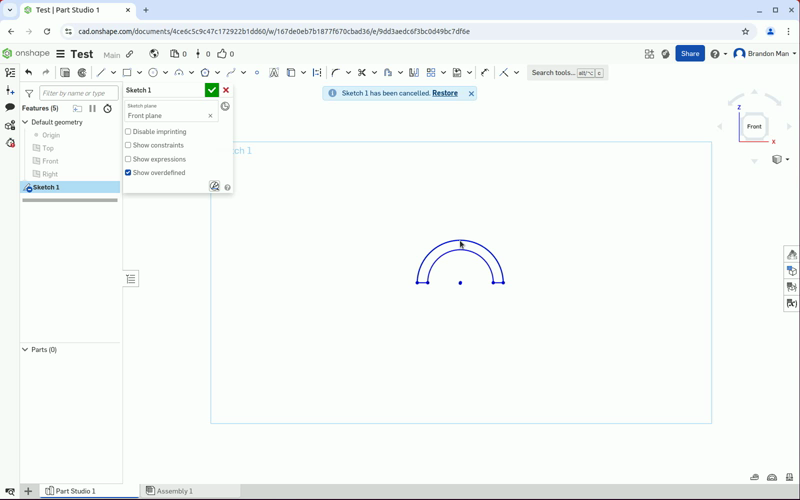
mouse_move(449, 278)
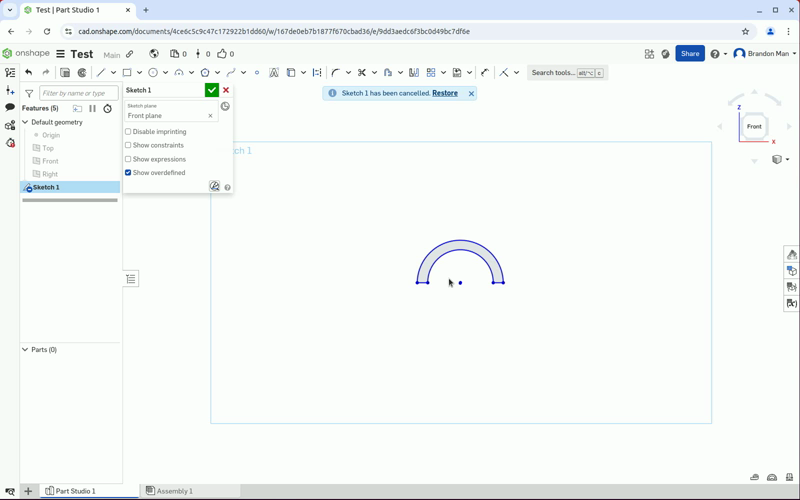
scroll(6)
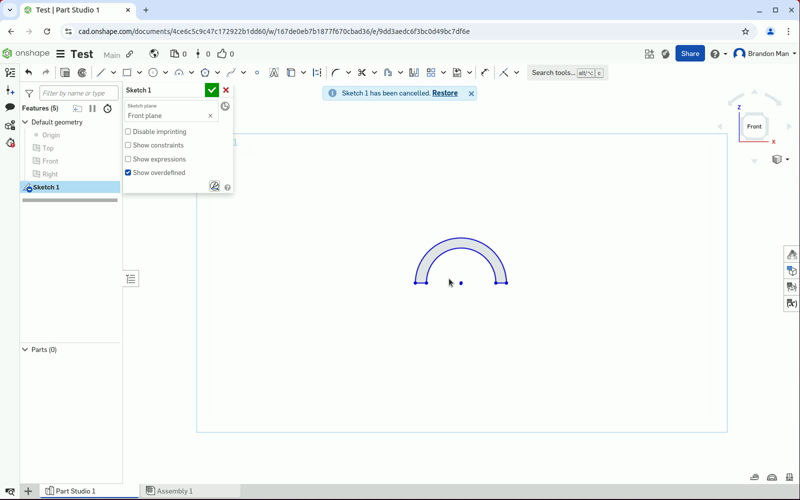
scroll(6)
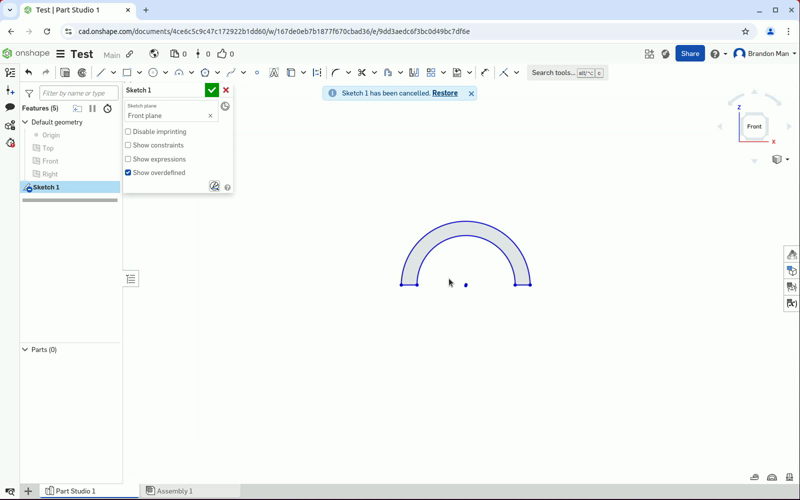
scroll(6)
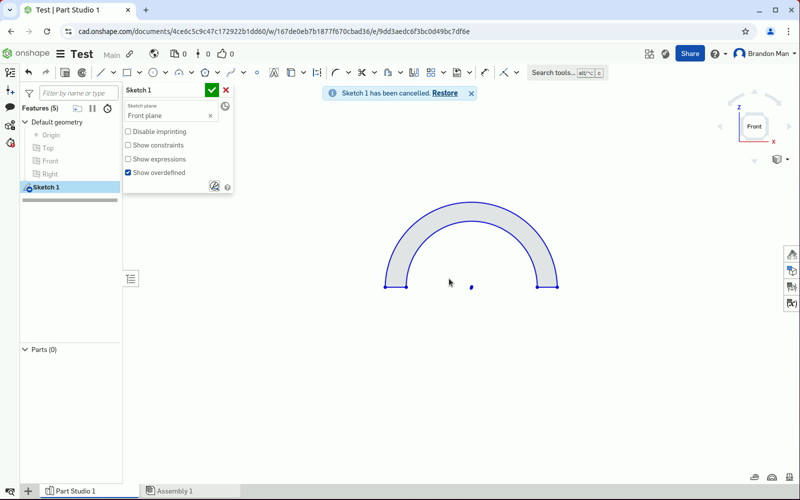
scroll(6)
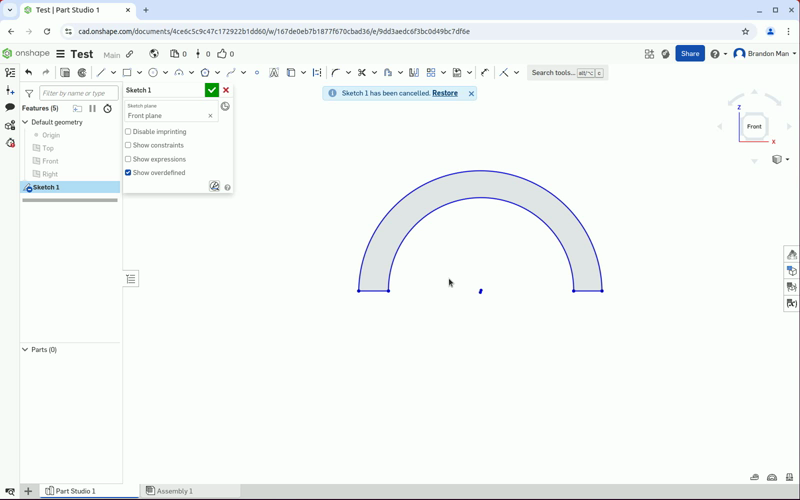
scroll(6)
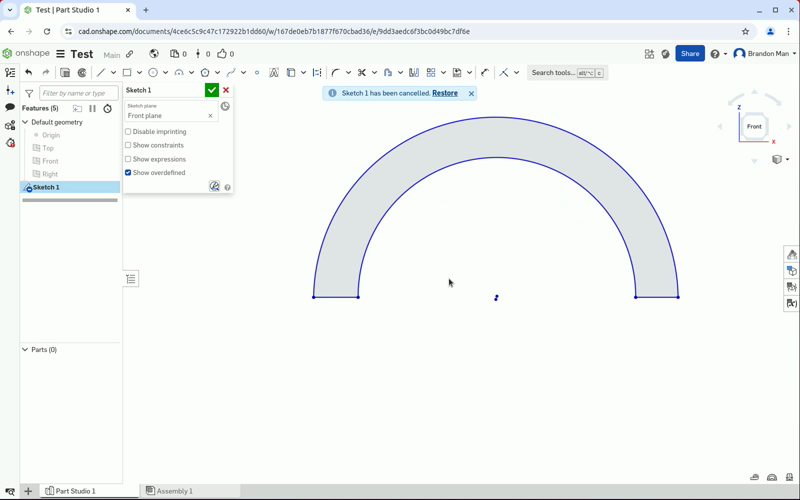
scroll(6)
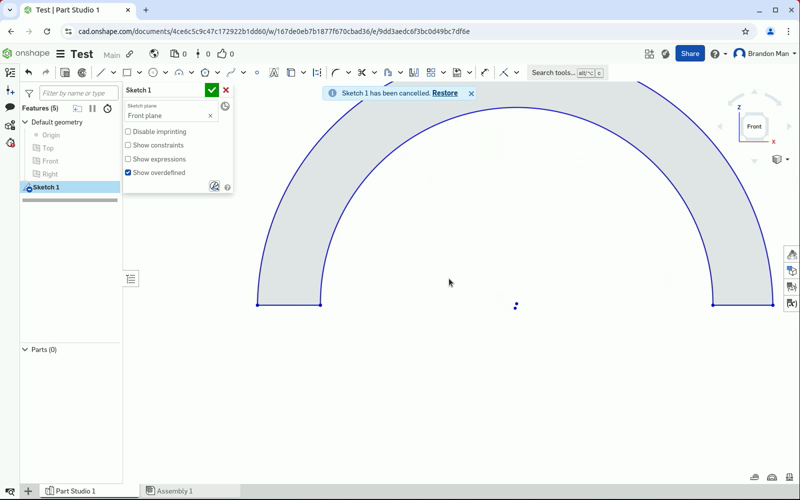
scroll(6)
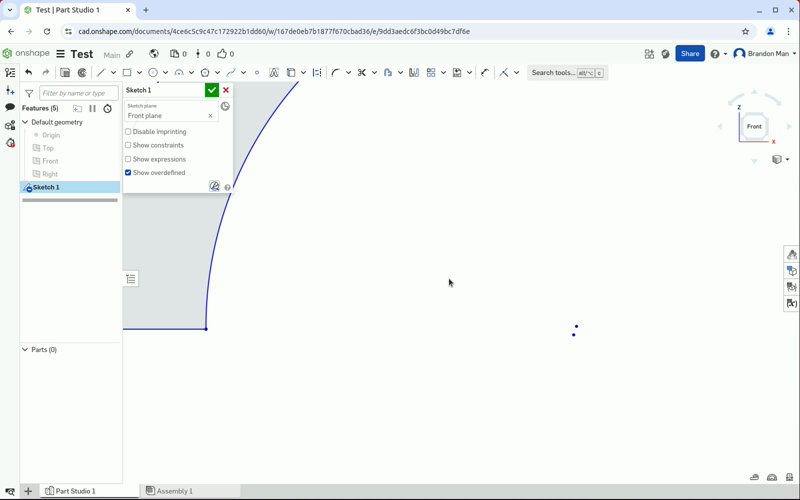
click(449, 278)
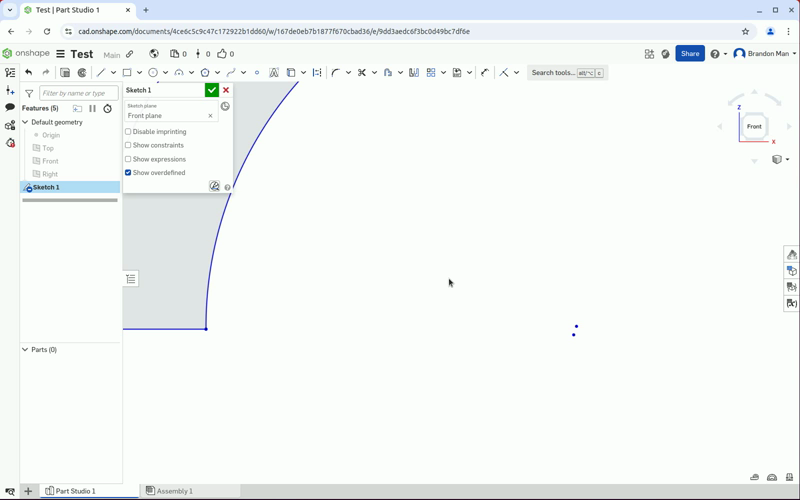
scroll(-6)
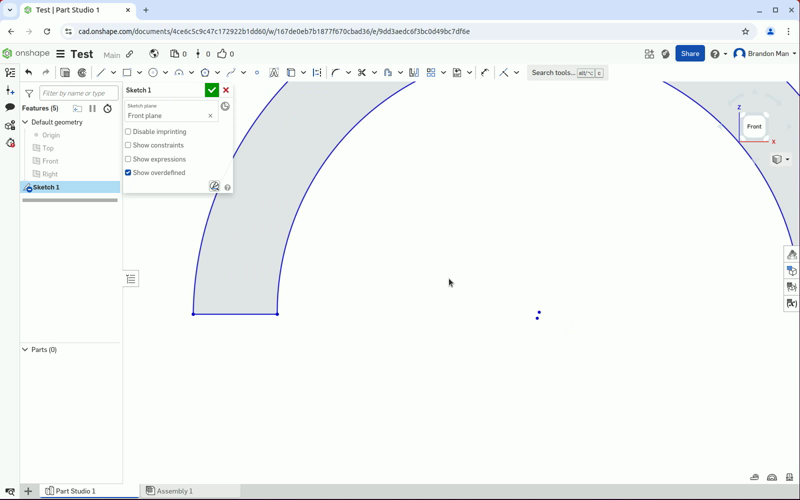
scroll(-6)
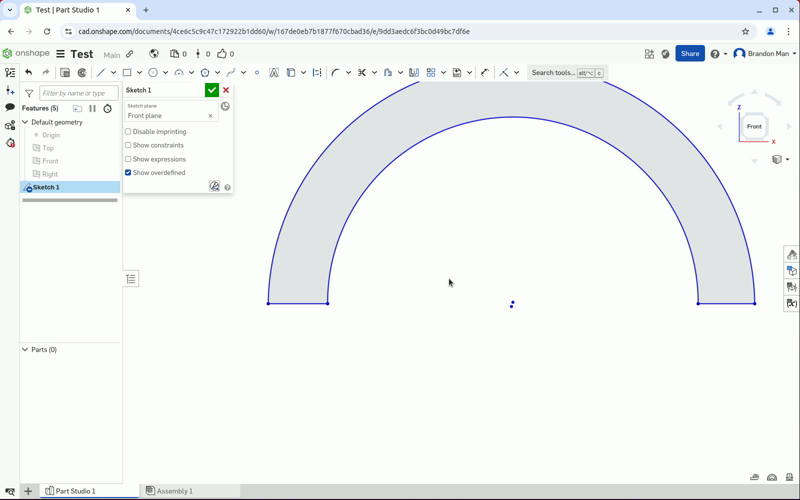
scroll(-6)
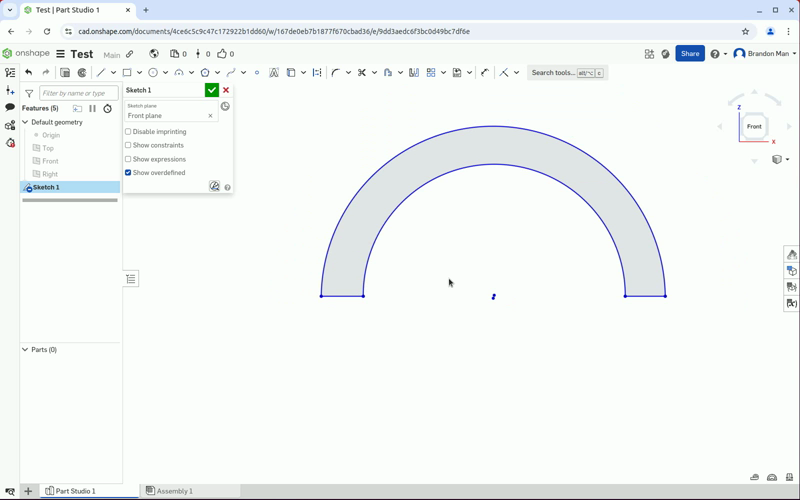
scroll(-6)
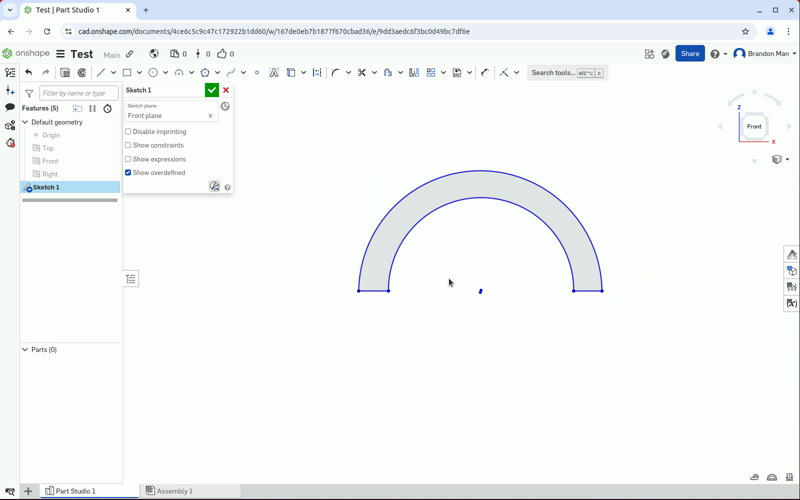
scroll(-6)
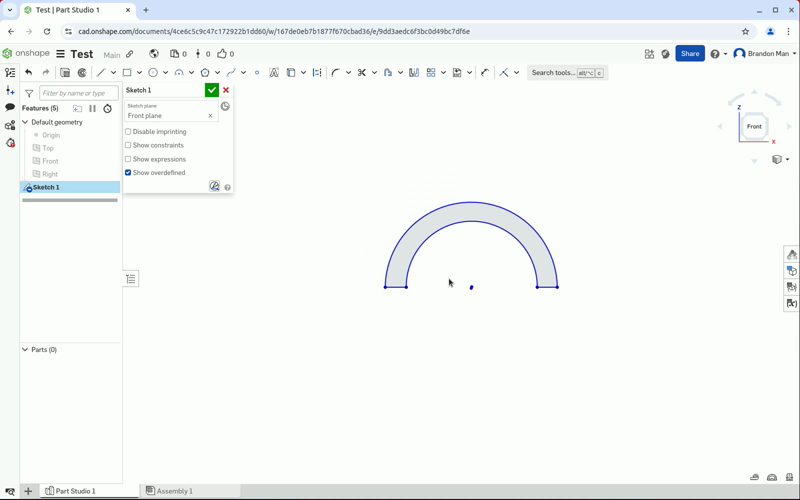
scroll(-6)
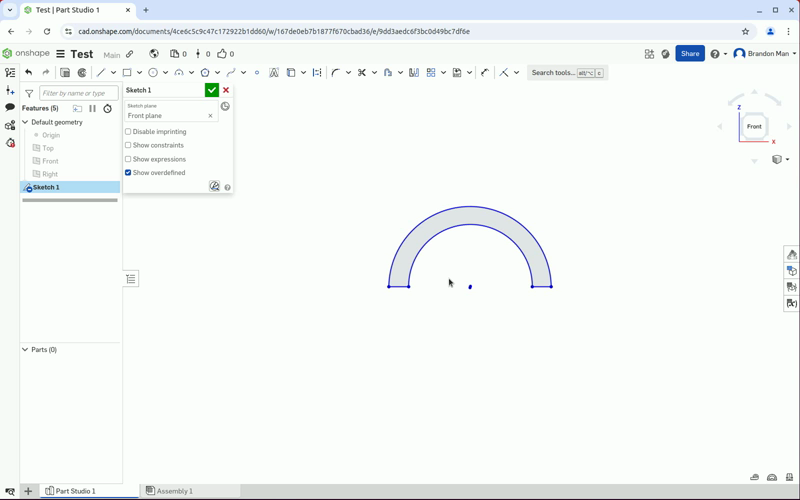
scroll(-6)
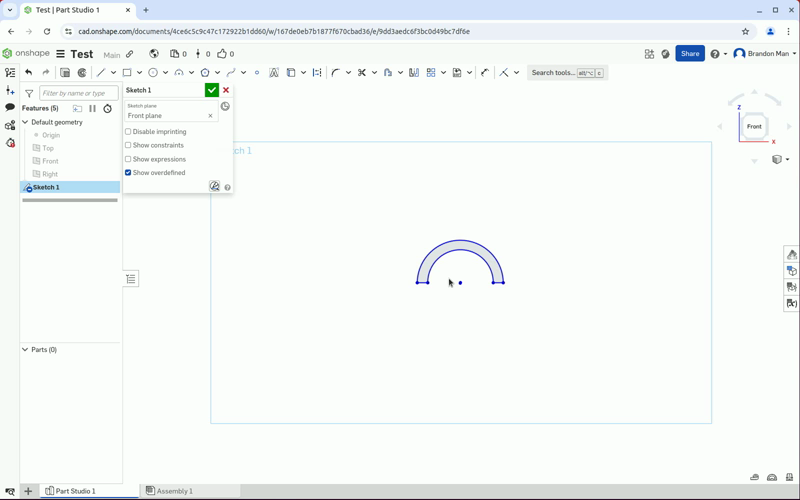
mouse_move(73, 352)
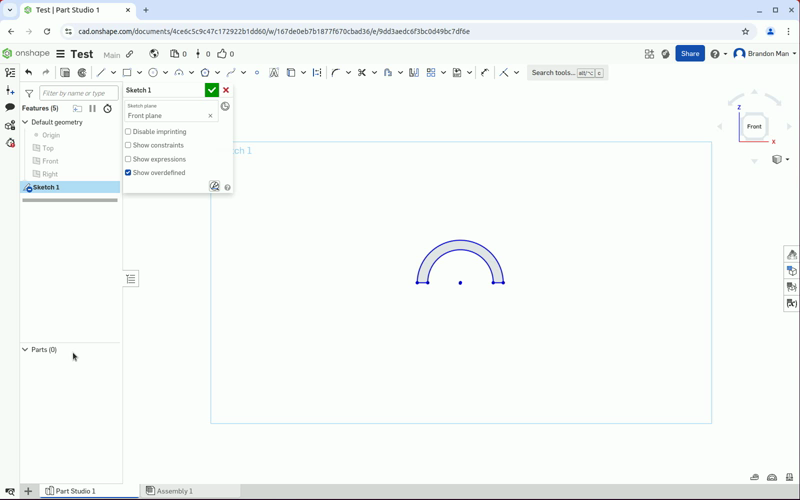
key(shift+y)
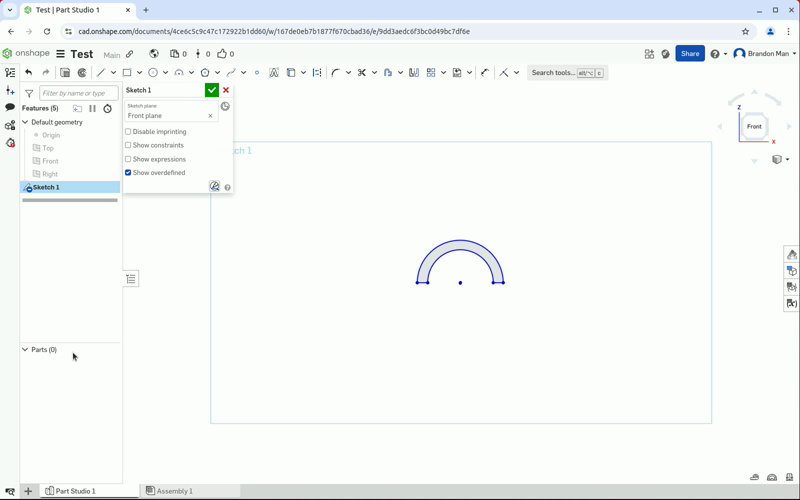
key(shift+e)
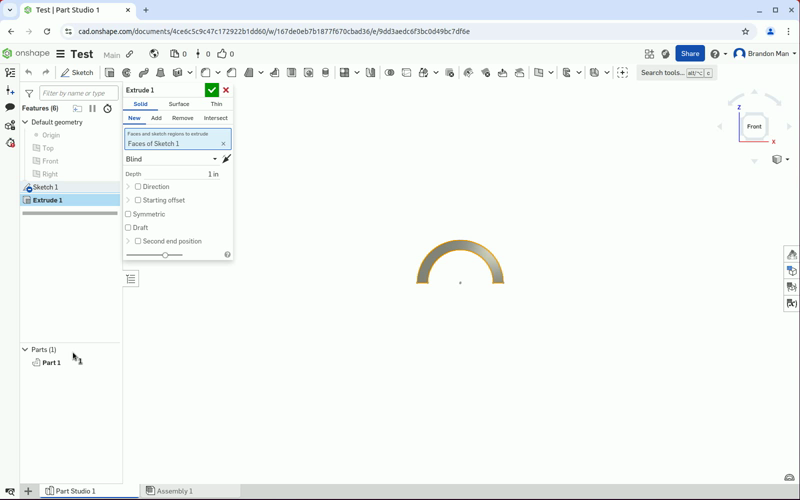
mouse_move(143, 106)
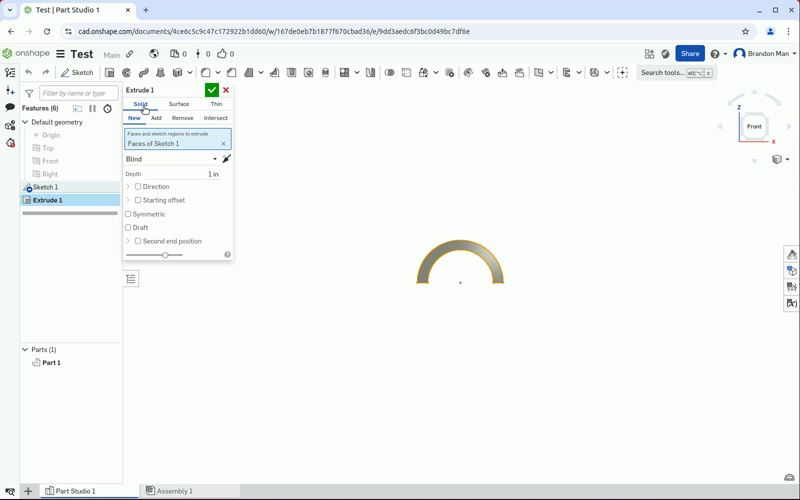
click(143, 106)
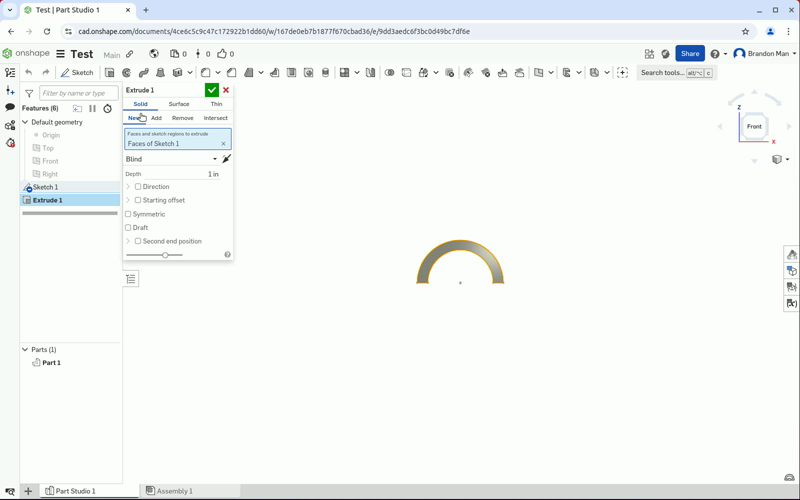
mouse_move(137, 120)
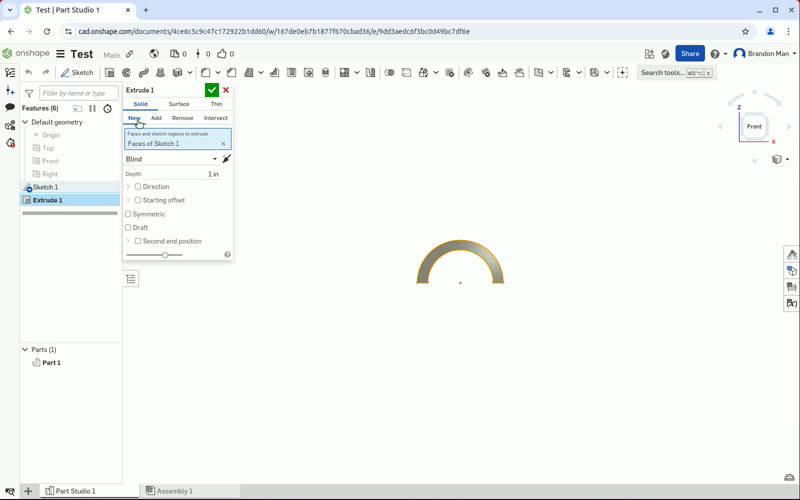
click(137, 120)
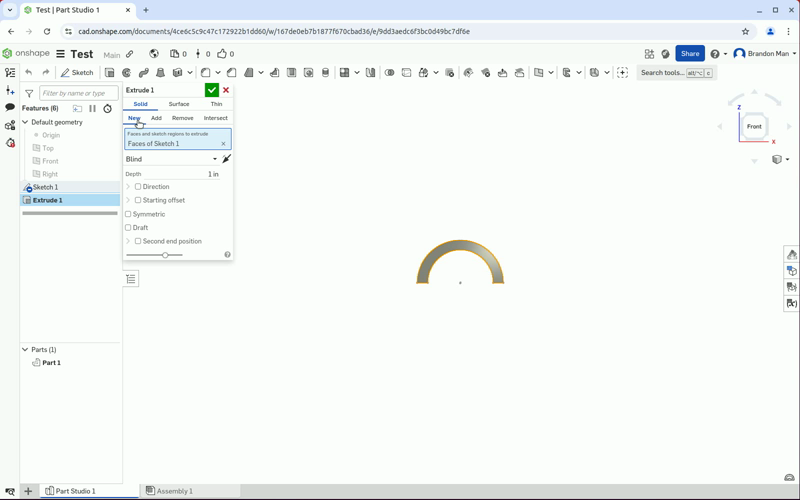
key(tab, 4)
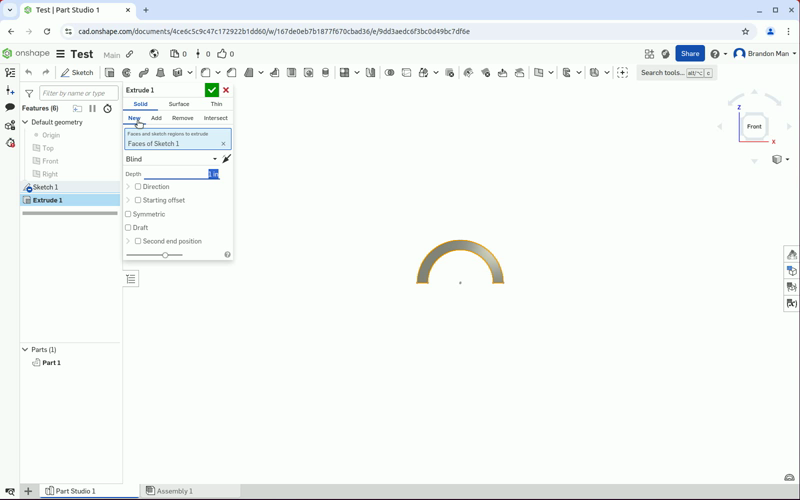
text(-23.108)
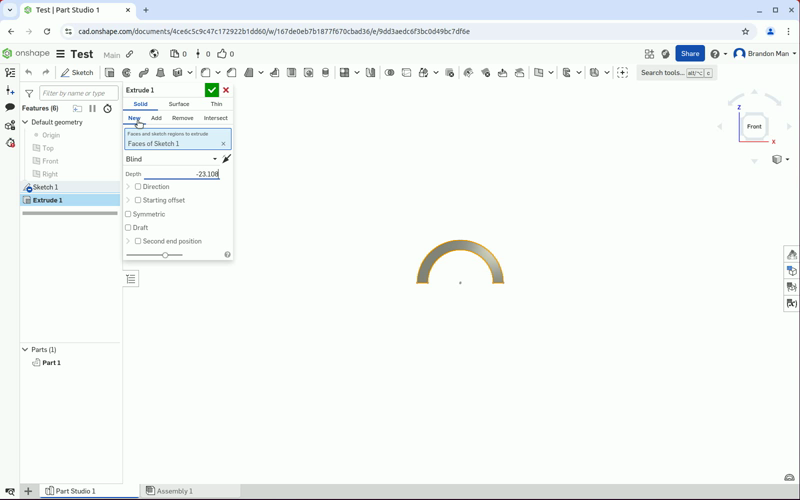
key(enter)
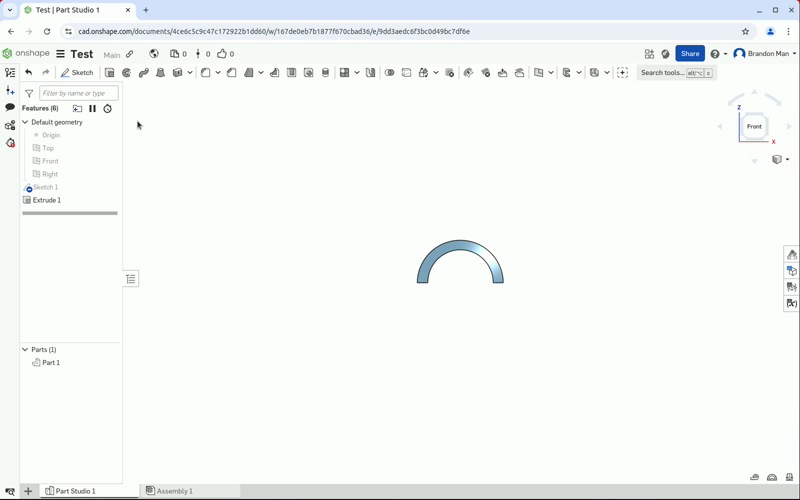
key(shift+h)
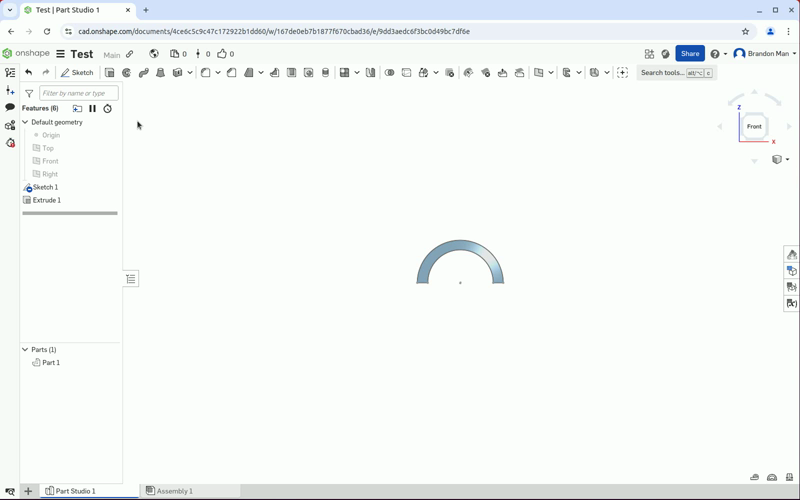
key(shift+h)
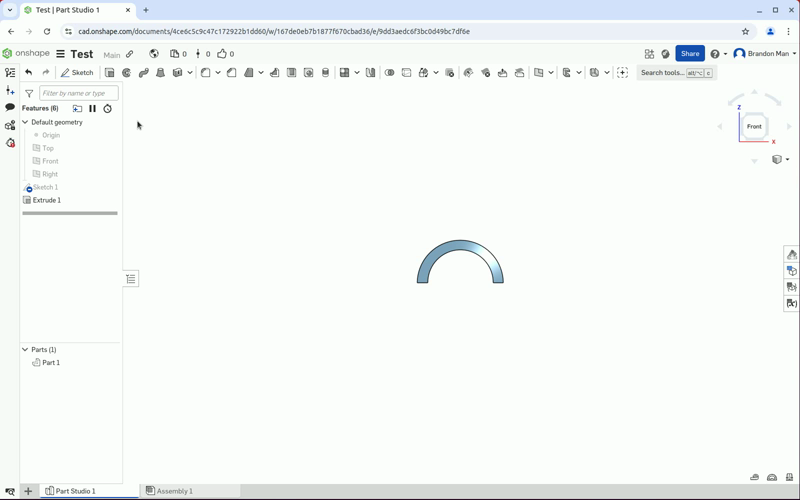
mouse_move(73, 189)
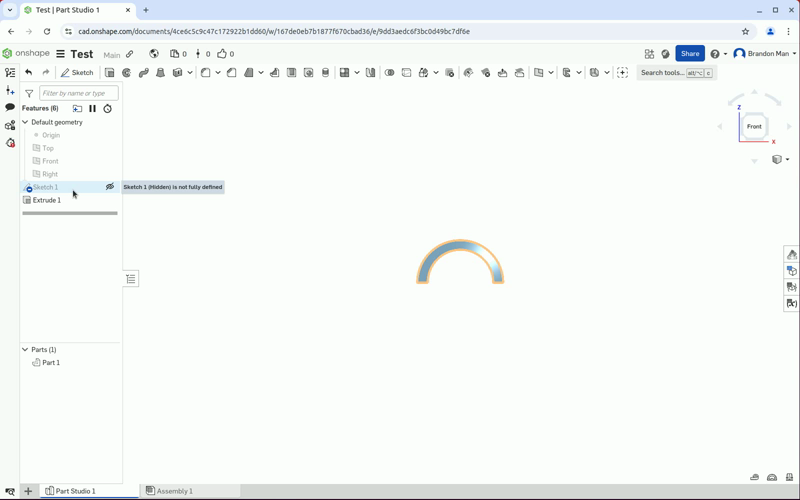
click(73, 189)
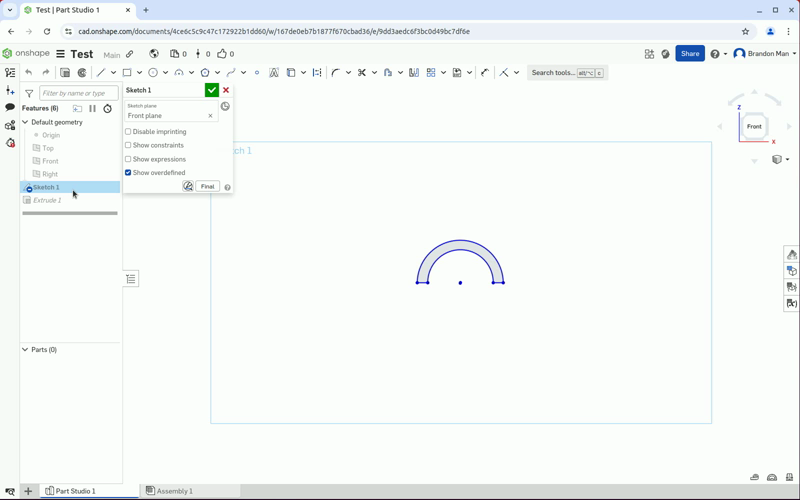
mouse_move(229, 92)
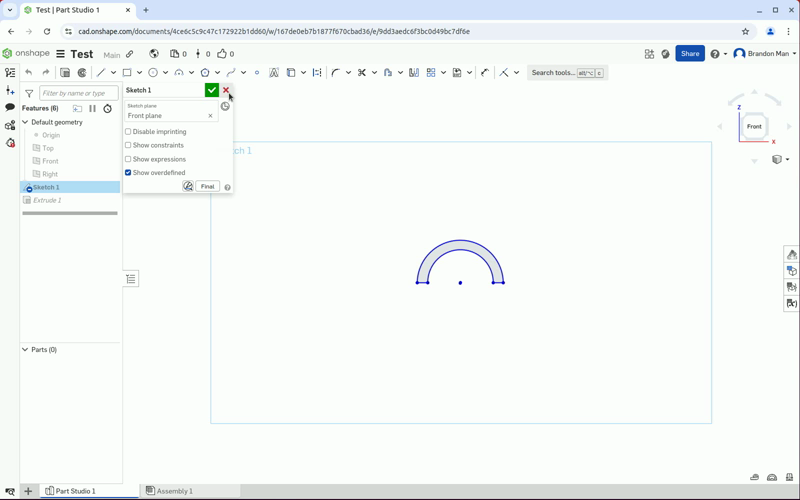
click(229, 92)
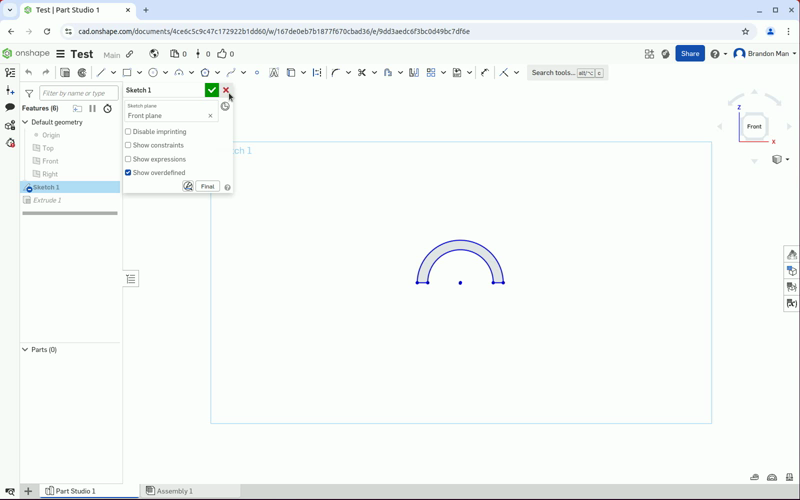
key(shift+s)
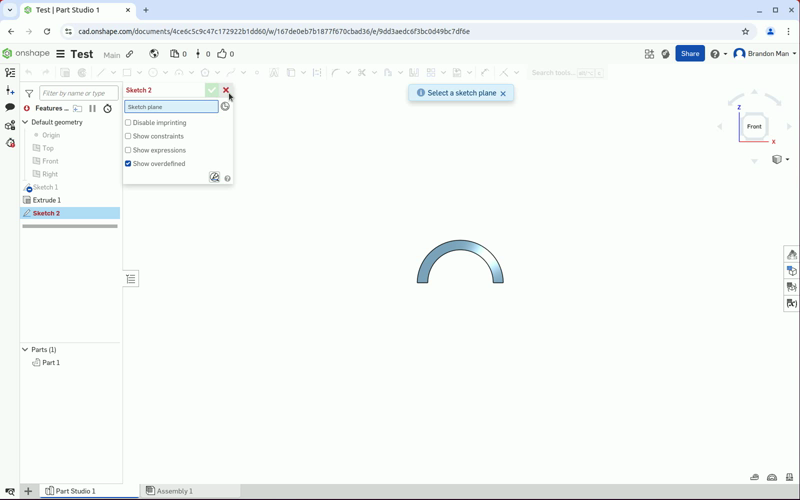
mouse_move(73, 163)
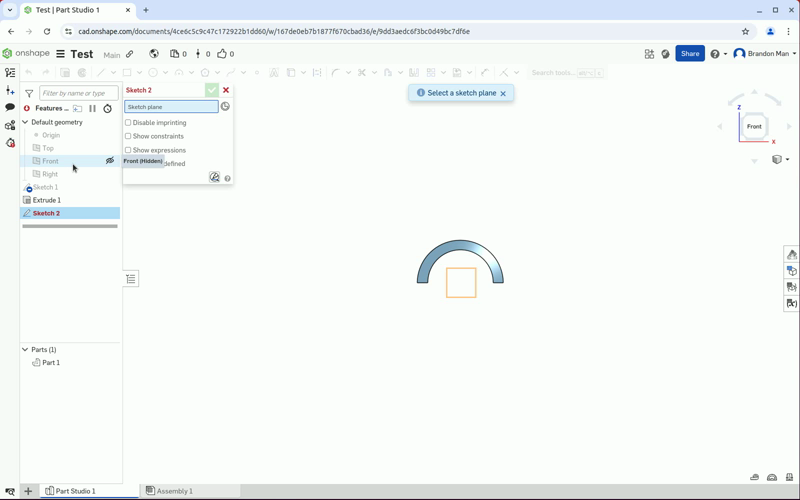
click(73, 163)
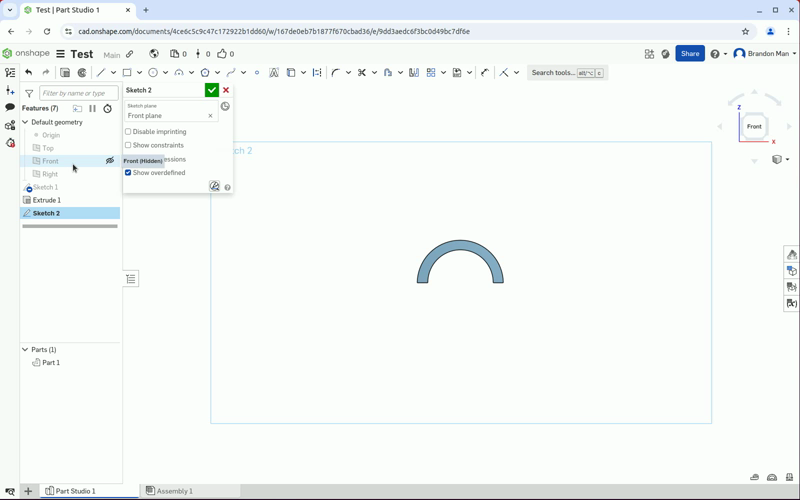
mouse_move(73, 352)
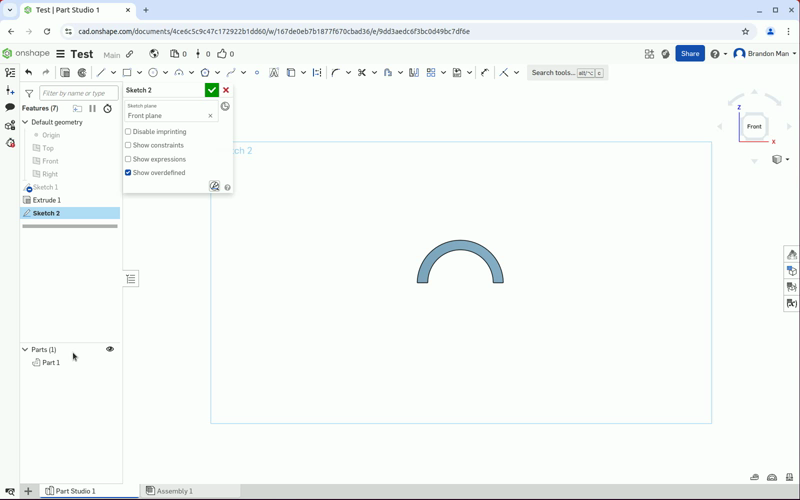
key(y)
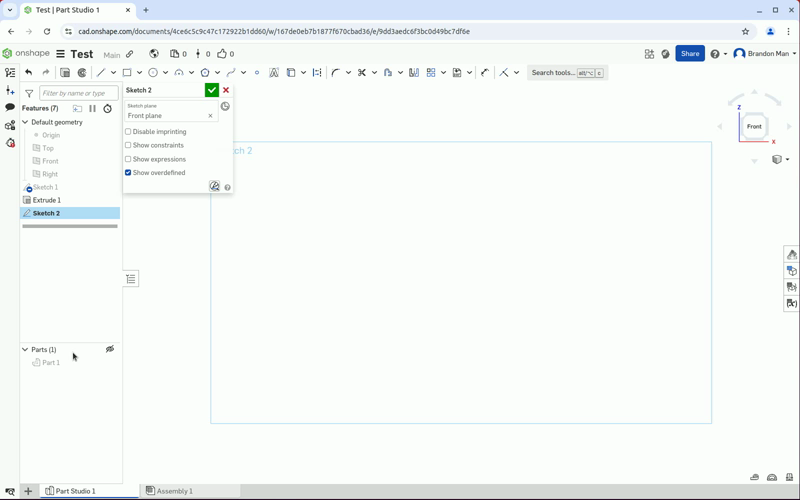
key(a)
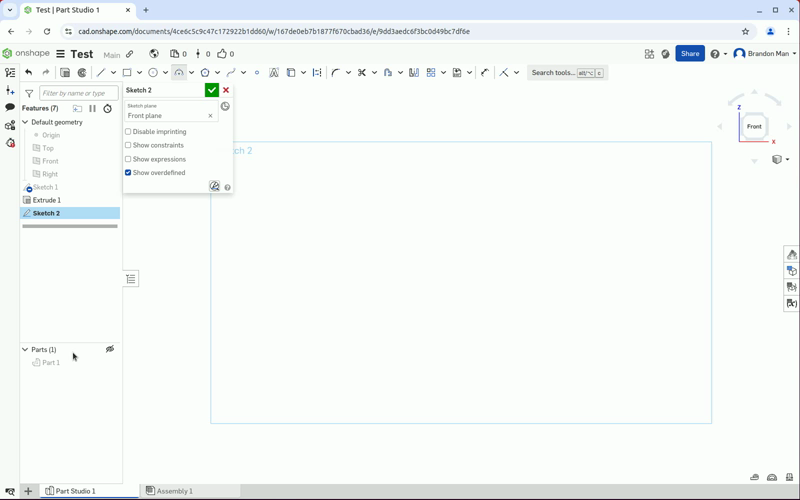
key_down(shift)
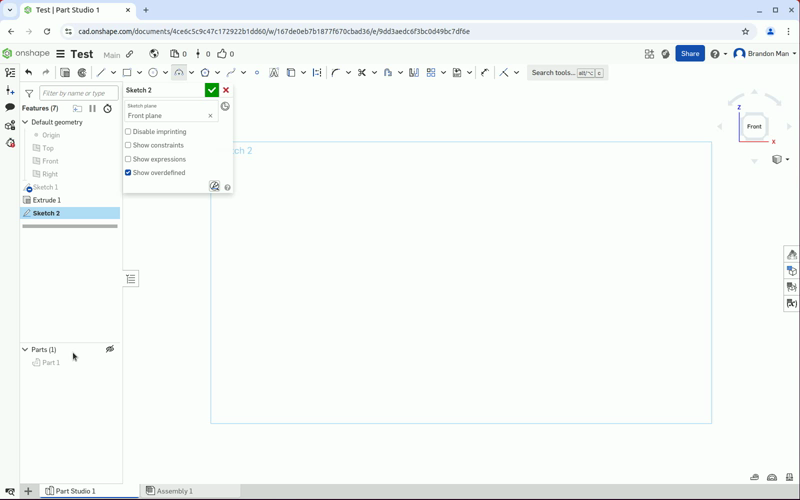
mouse_move(417, 282)
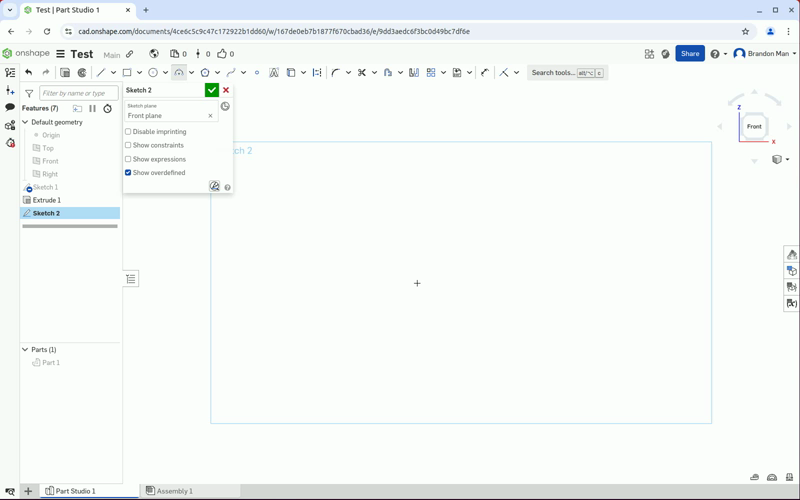
click(417, 282)
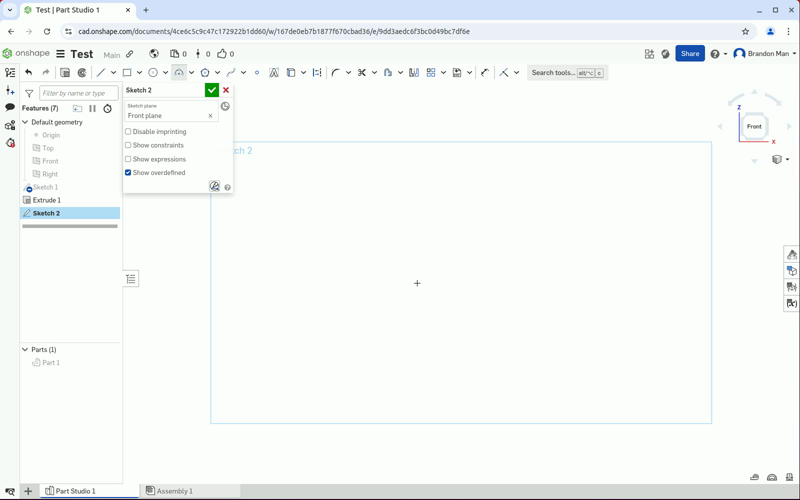
key_up(shift)
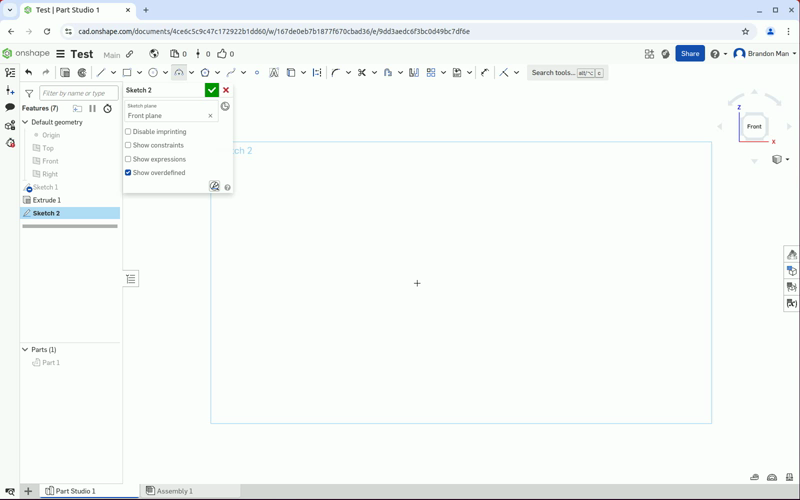
key_down(shift)
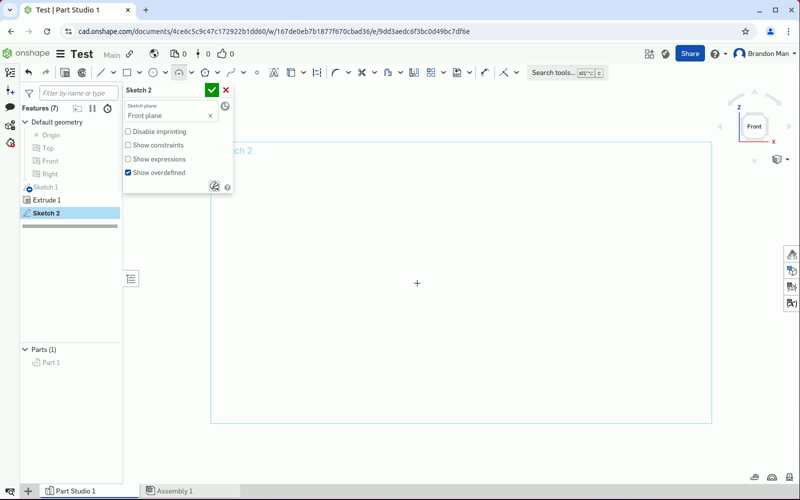
mouse_move(503, 282)
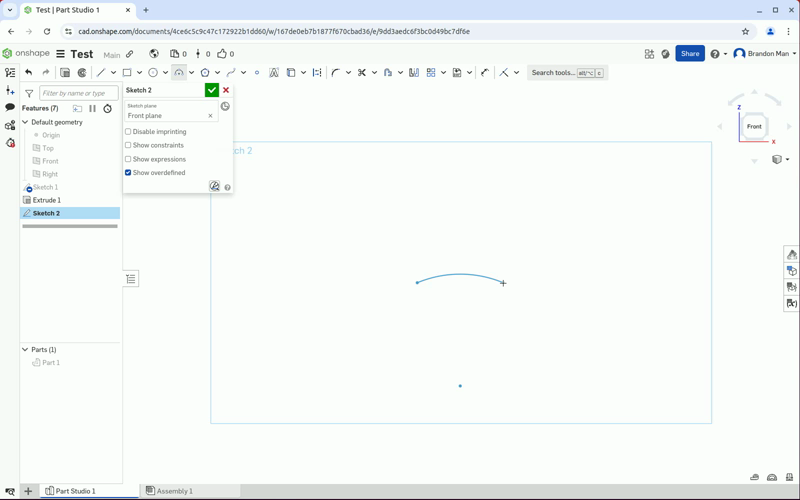
click(503, 282)
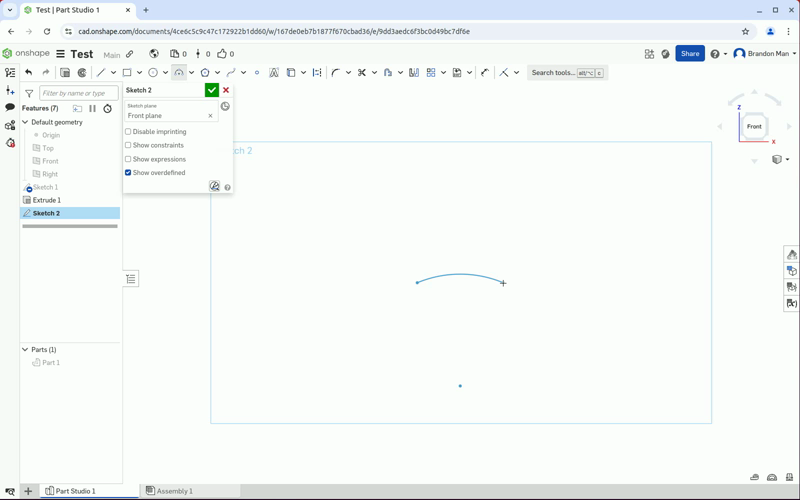
mouse_move(460, 325)
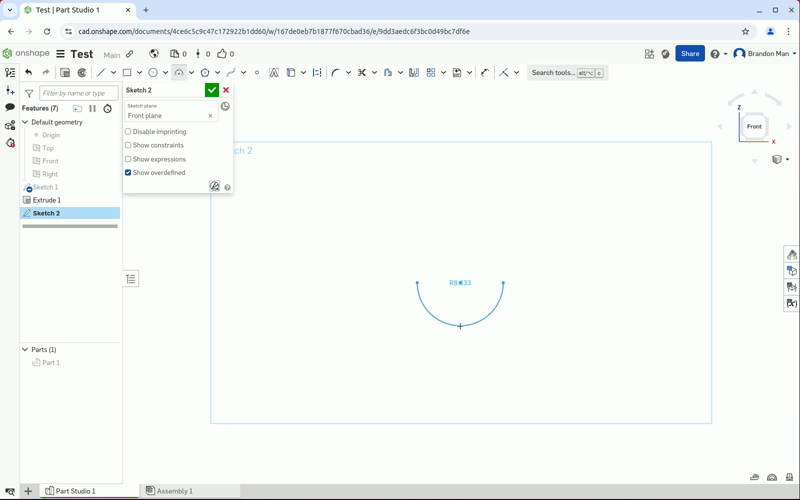
click(460, 325)
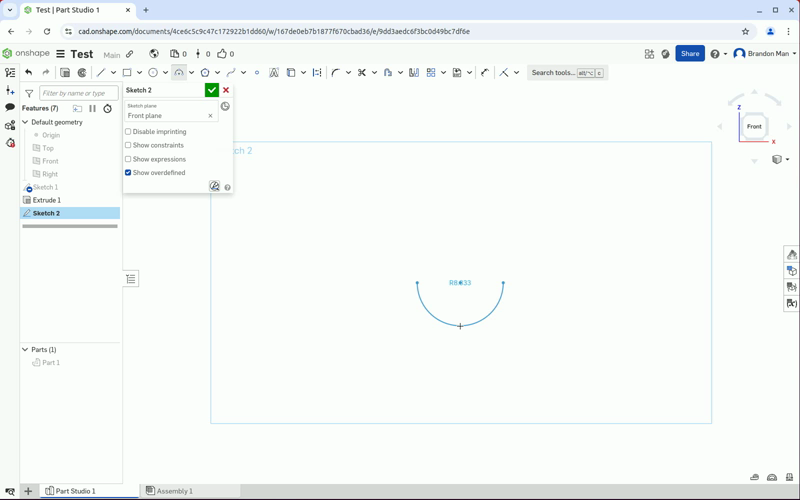
key_up(shift)
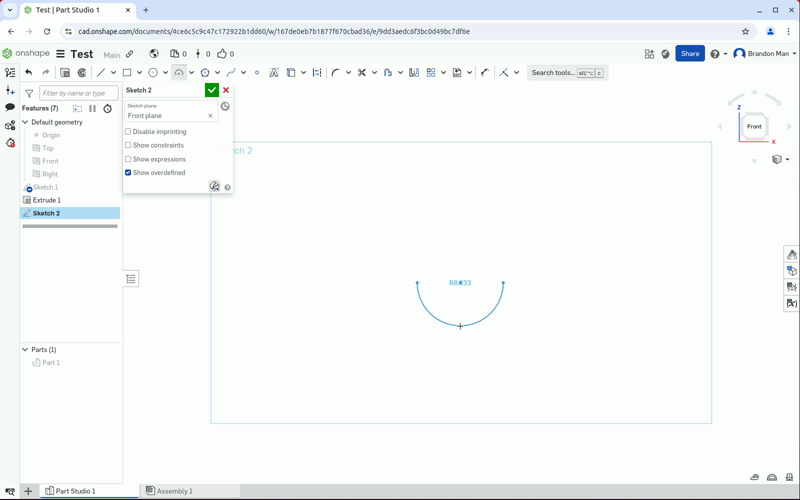
key(esc)
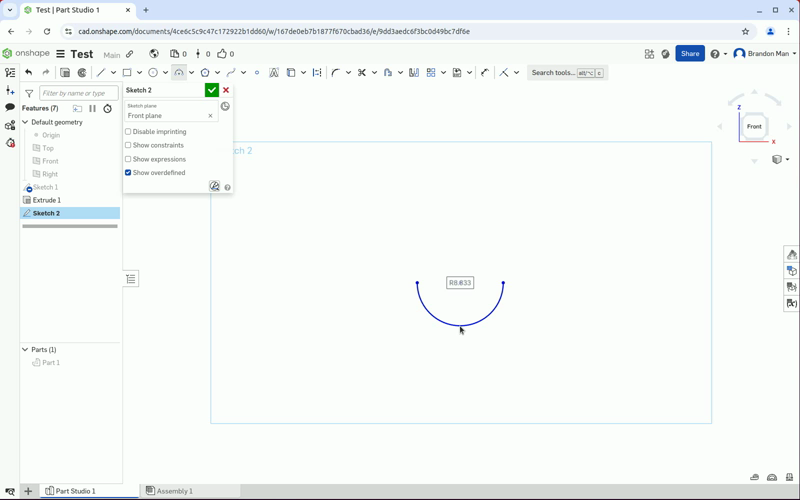
key(l)
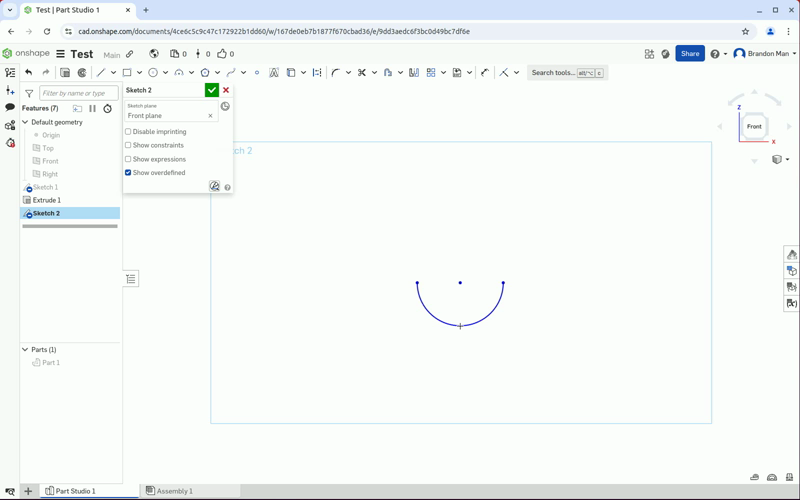
mouse_move(503, 282)
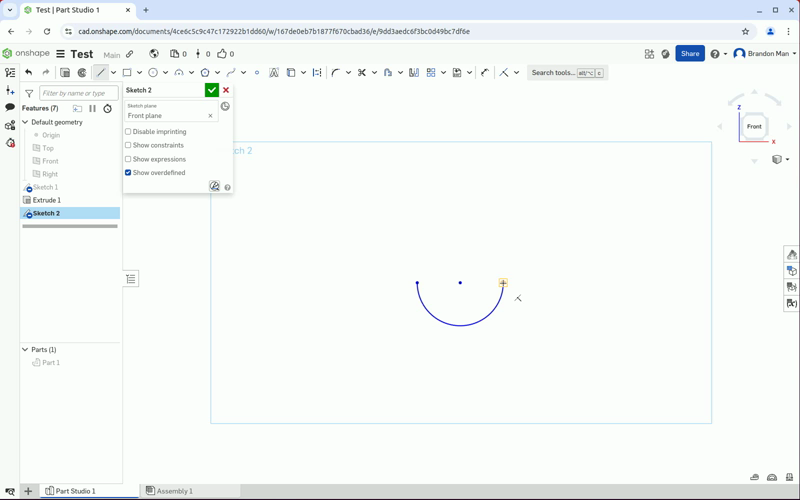
click(503, 282)
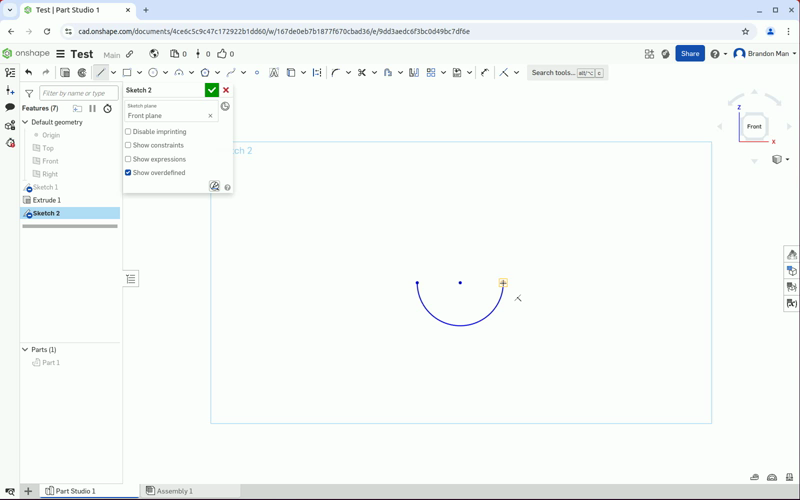
key_down(shift)
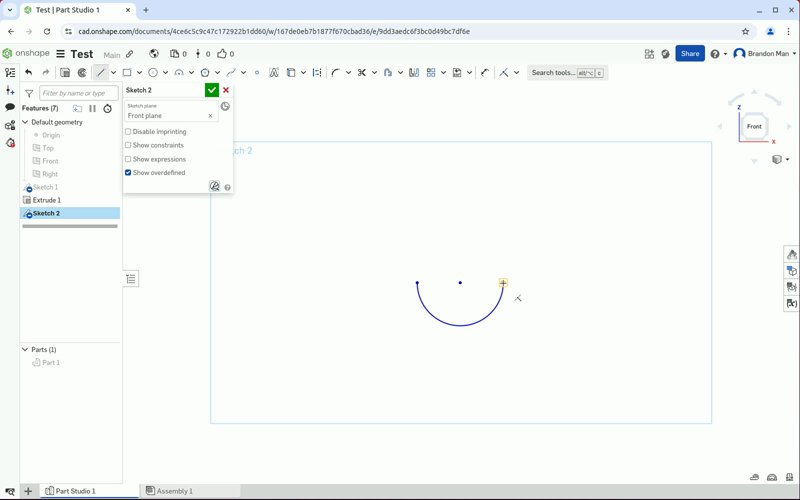
mouse_move(533, 282)
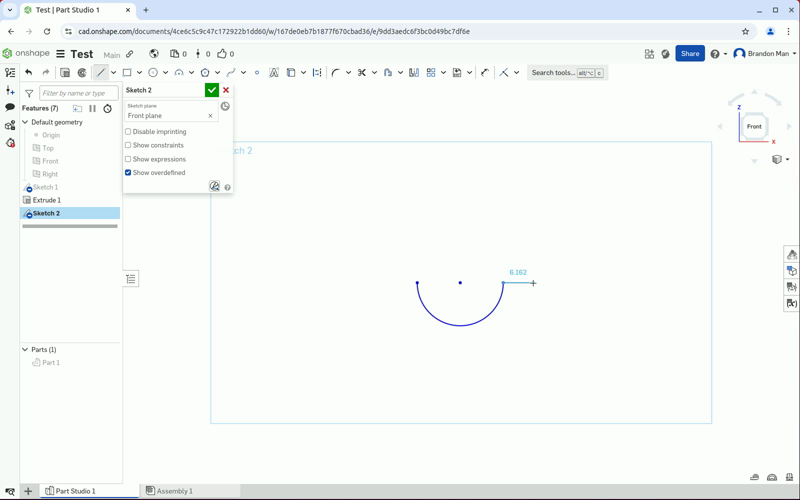
mouse_move(493, 282)
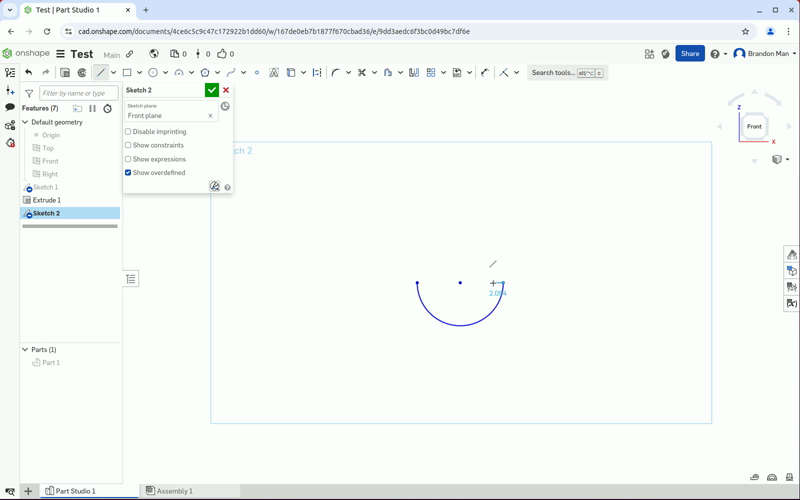
click(493, 282)
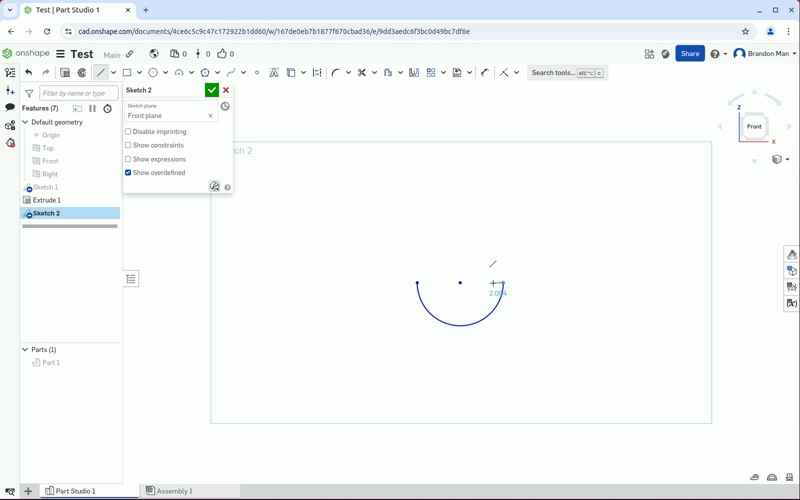
key_up(shift)
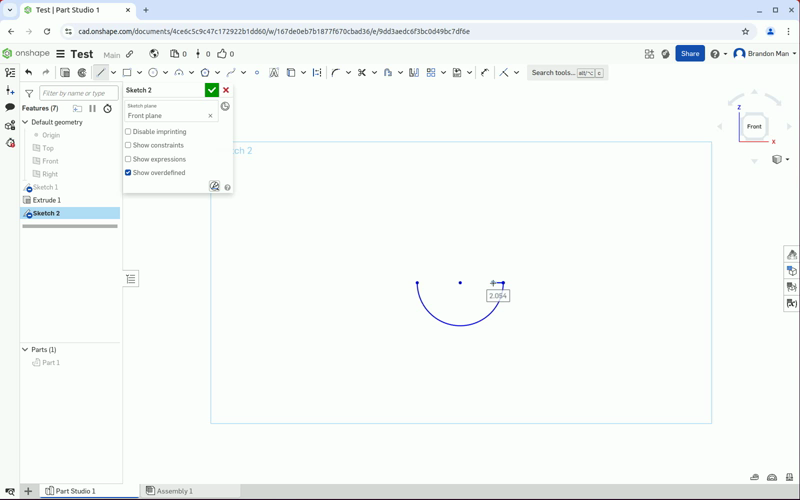
key(esc)
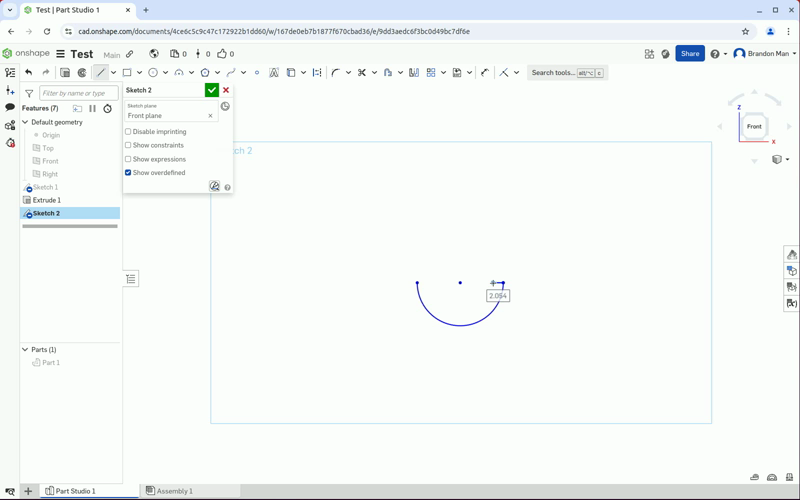
key(a)
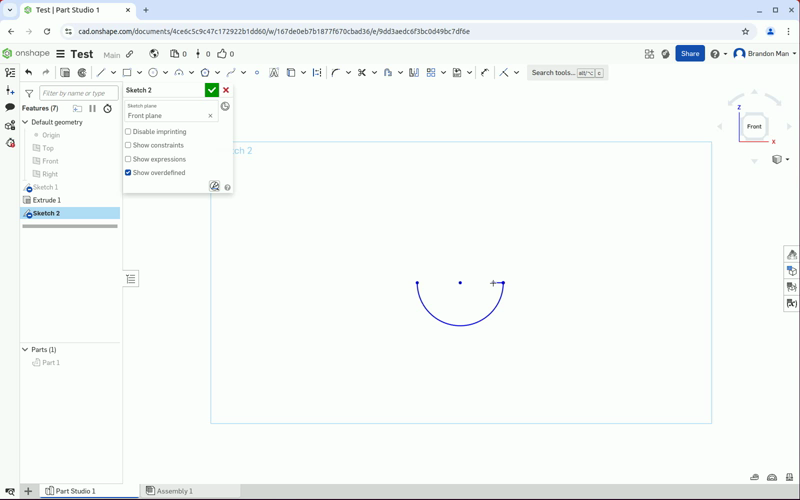
mouse_move(493, 282)
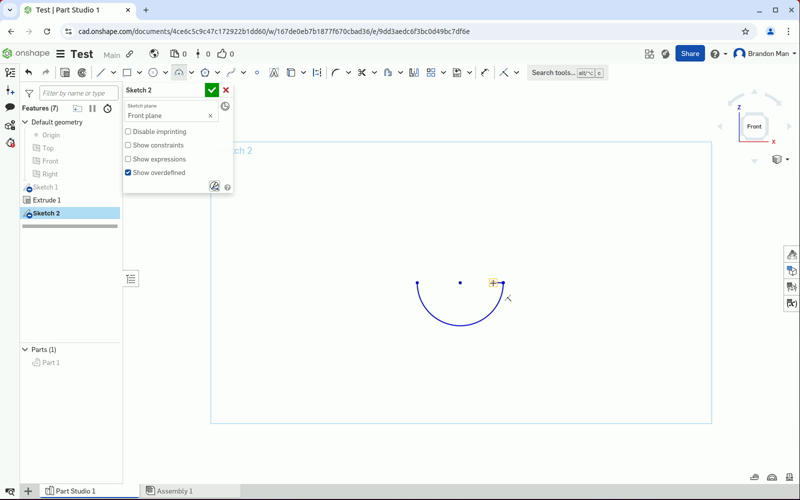
click(493, 282)
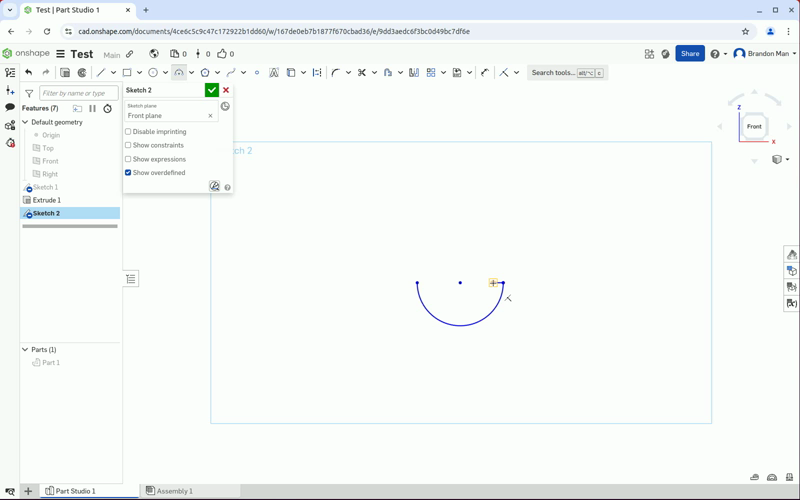
key_down(shift)
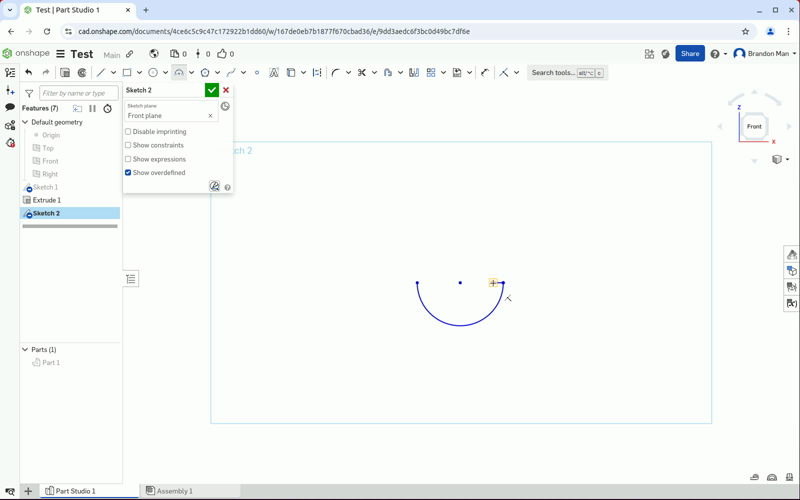
mouse_move(427, 282)
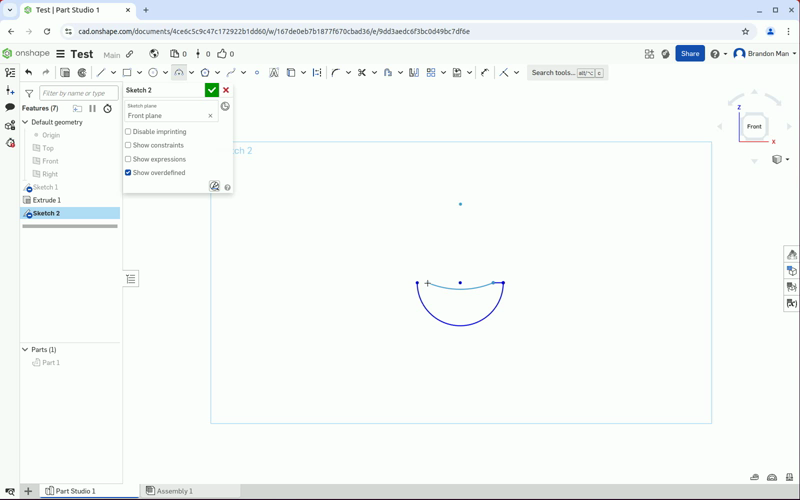
click(427, 282)
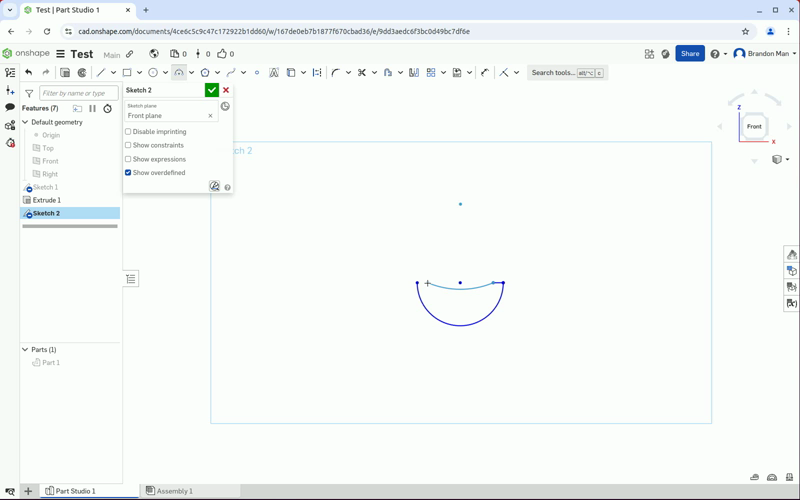
mouse_move(460, 315)
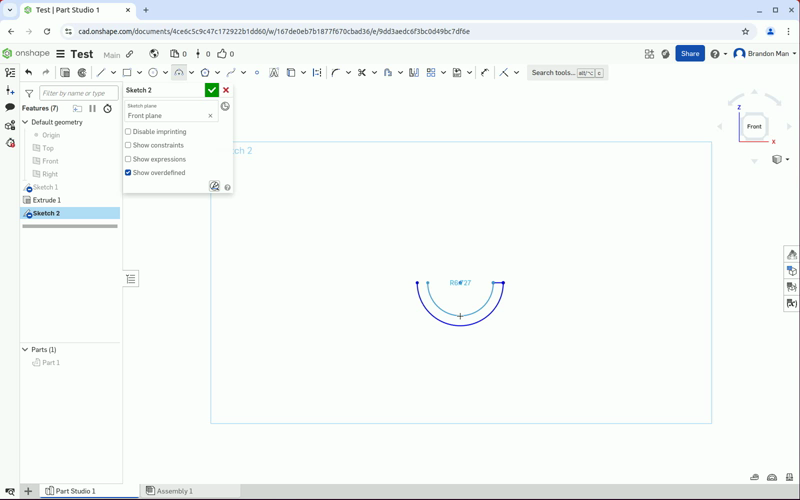
click(460, 315)
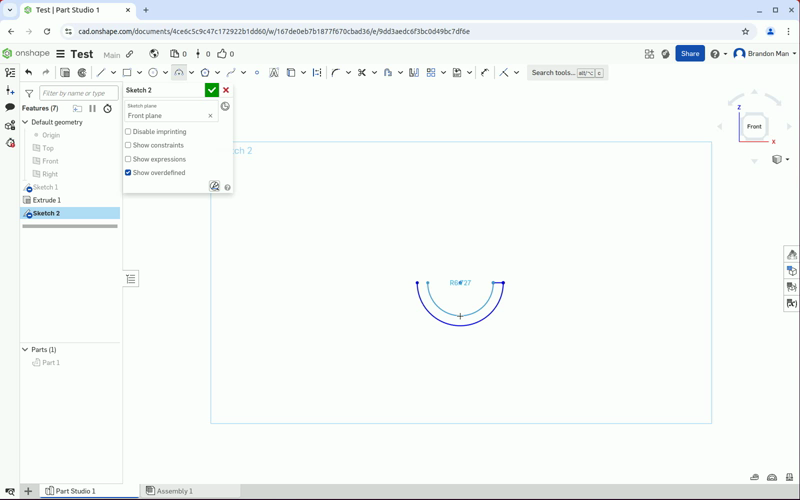
key_up(shift)
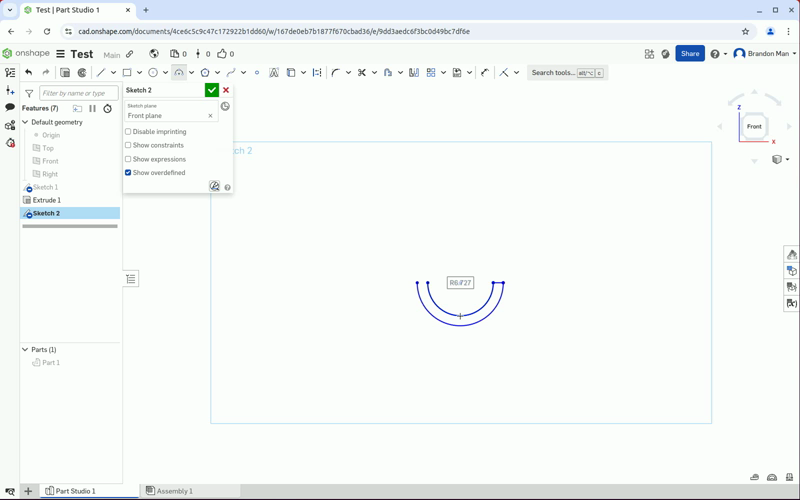
key(esc)
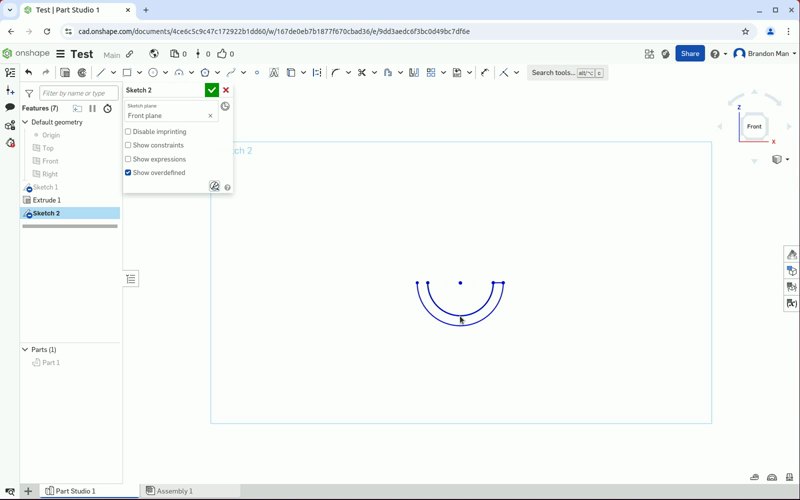
key(l)
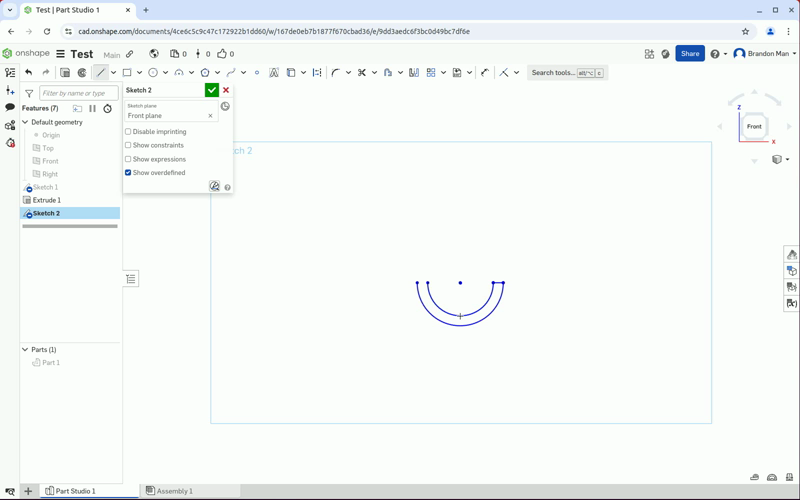
mouse_move(427, 282)
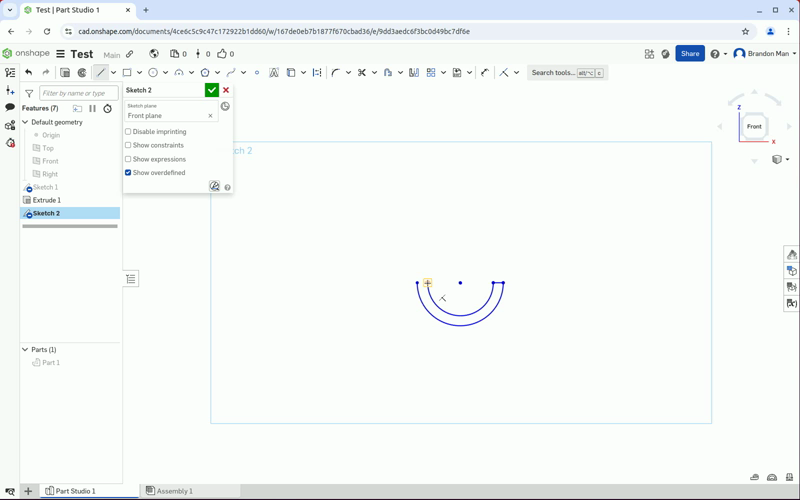
click(427, 282)
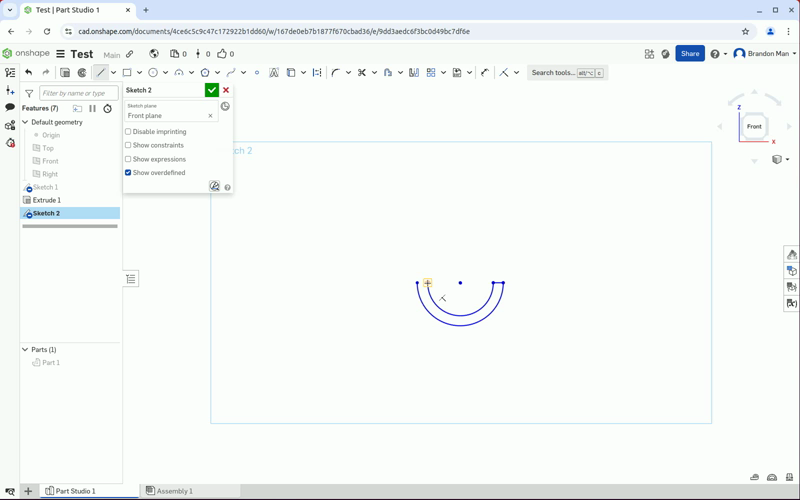
mouse_move(457, 282)
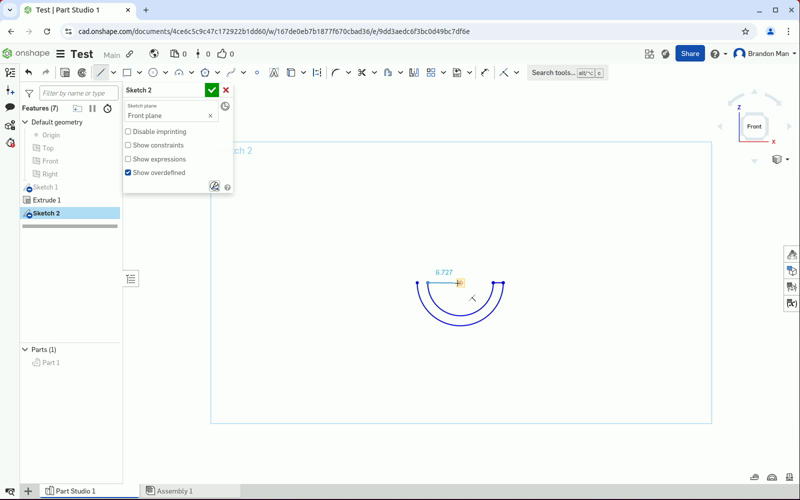
key_down(shift)
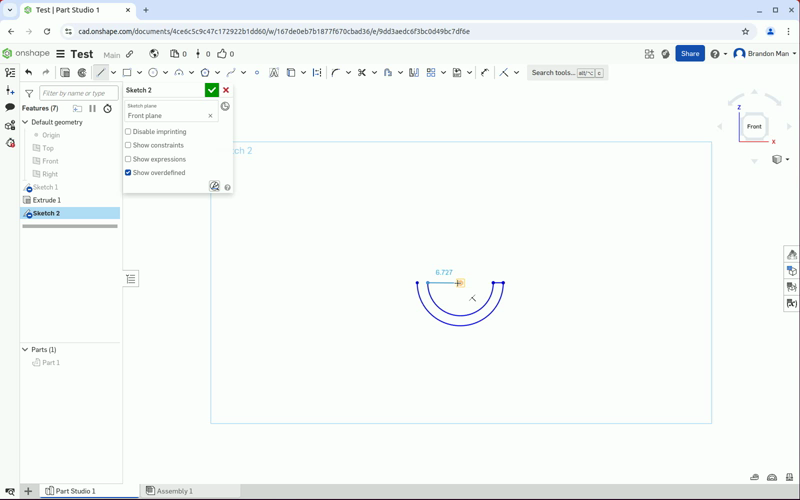
mouse_move(417, 282)
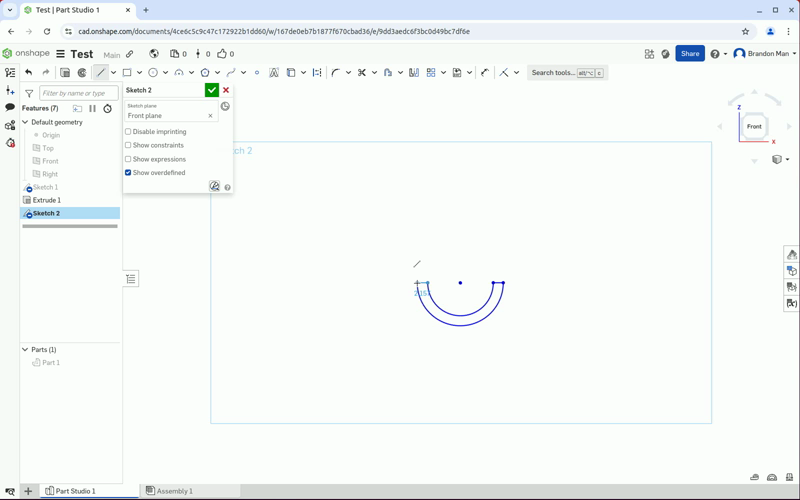
key_up(shift)
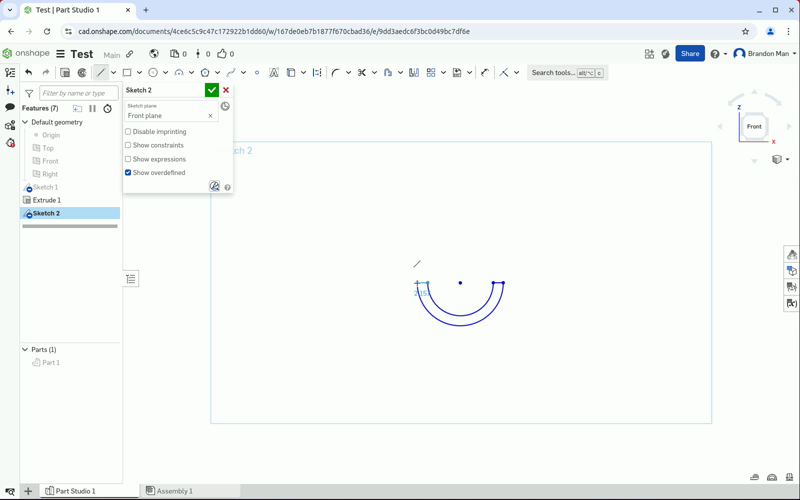
click(417, 282)
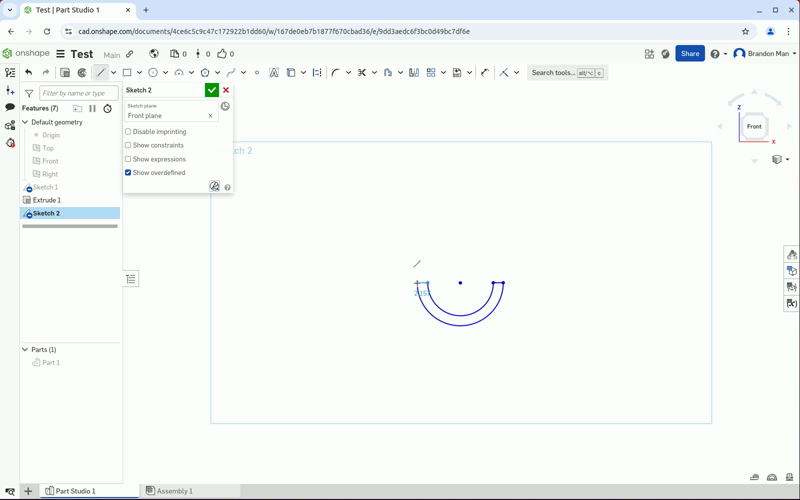
key(esc)
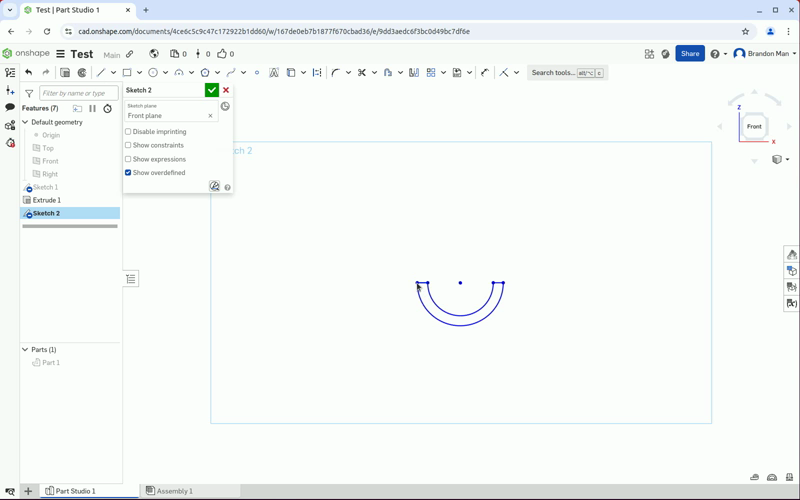
mouse_move(448, 291)
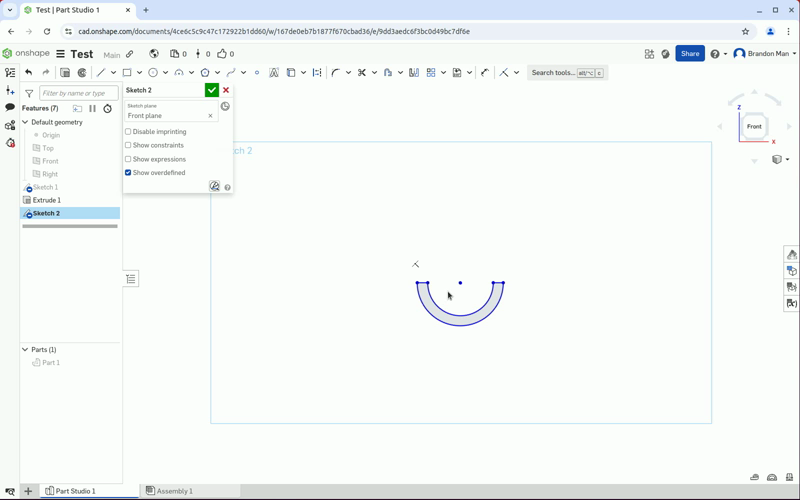
scroll(6)
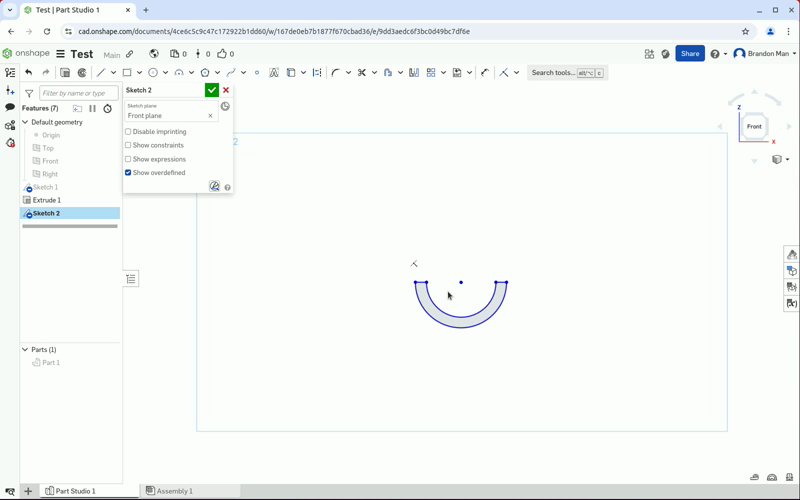
scroll(6)
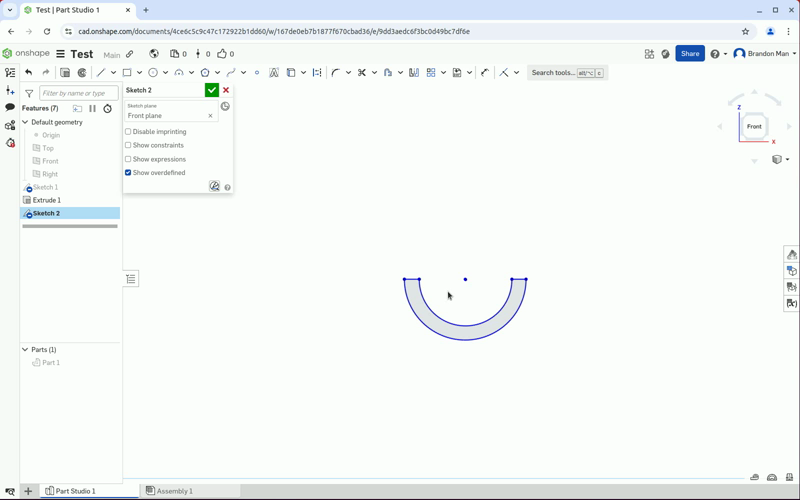
scroll(6)
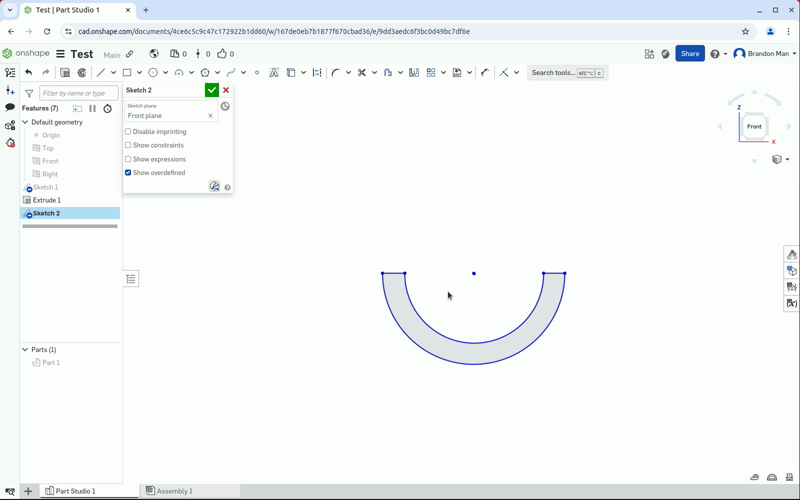
scroll(6)
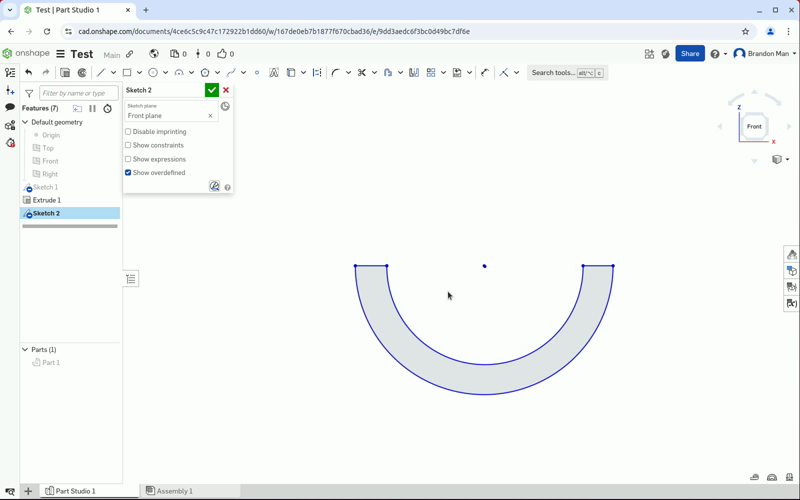
scroll(6)
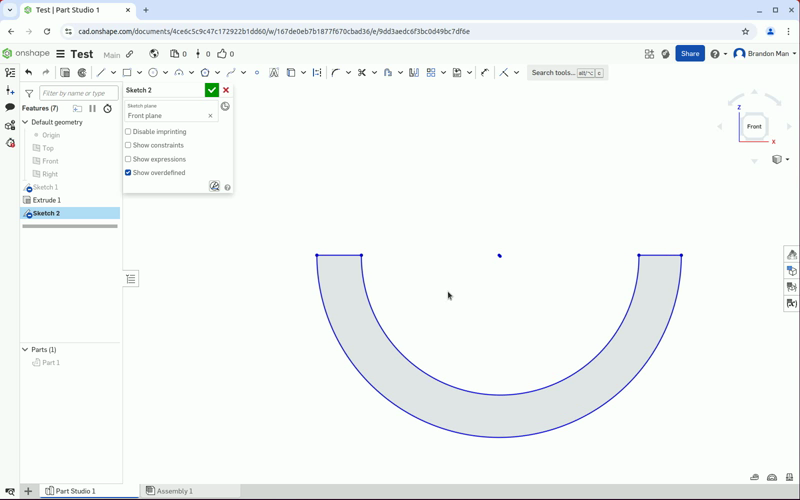
scroll(6)
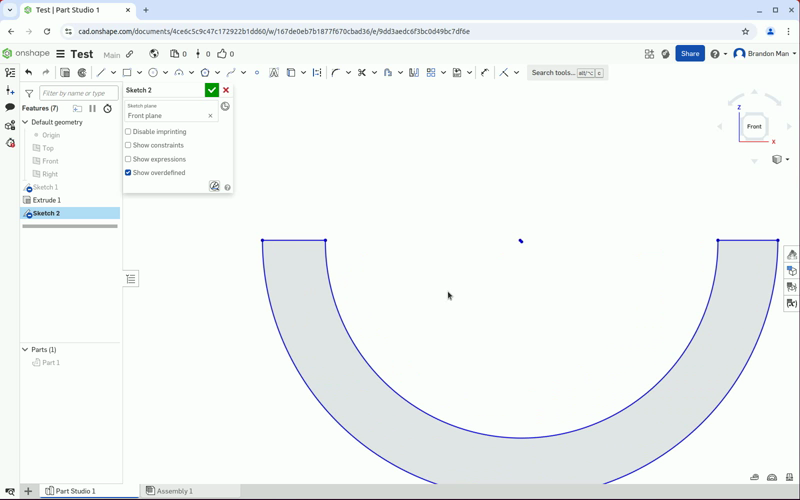
scroll(6)
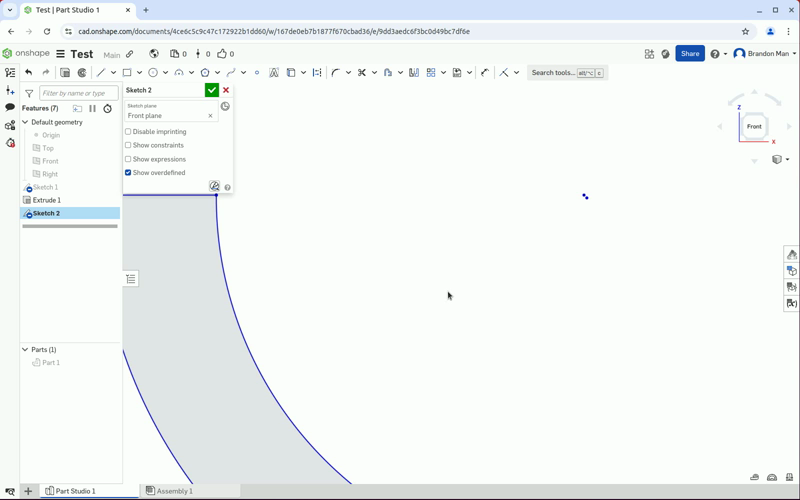
click(448, 291)
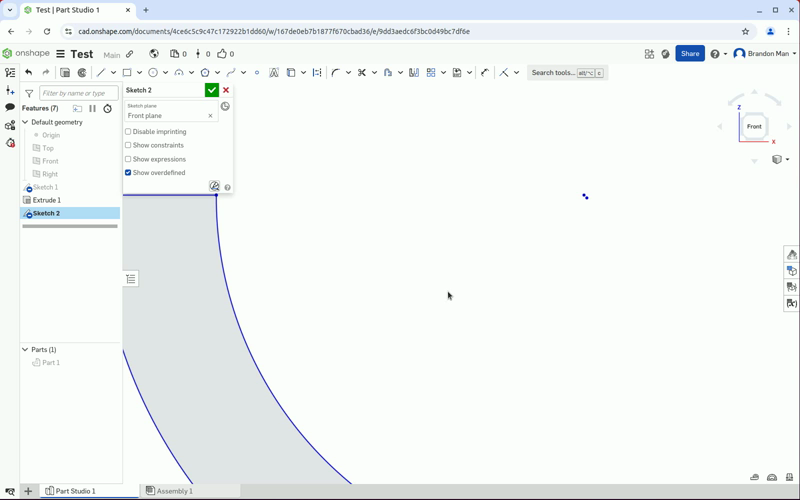
scroll(-6)
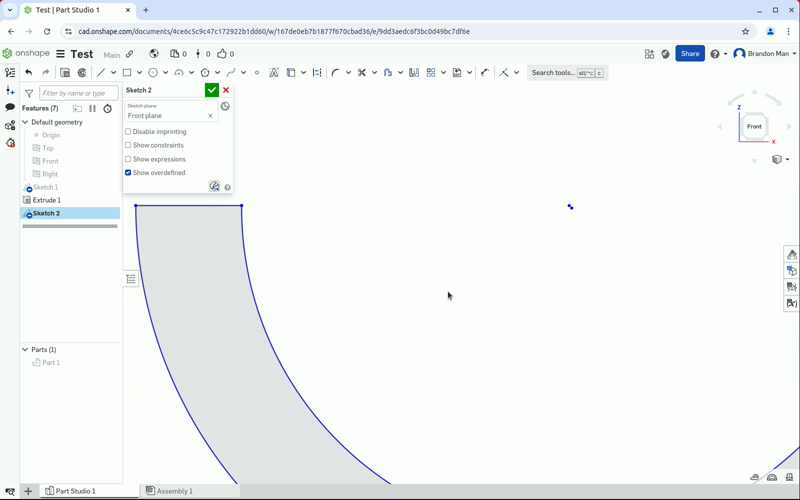
scroll(-6)
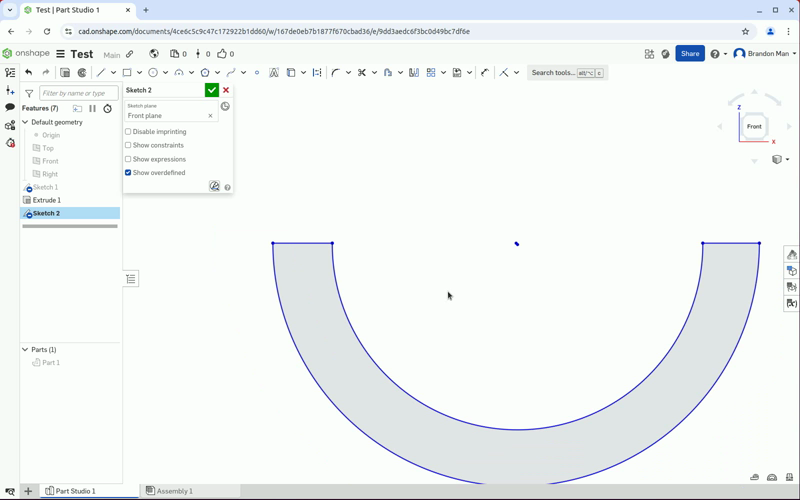
scroll(-6)
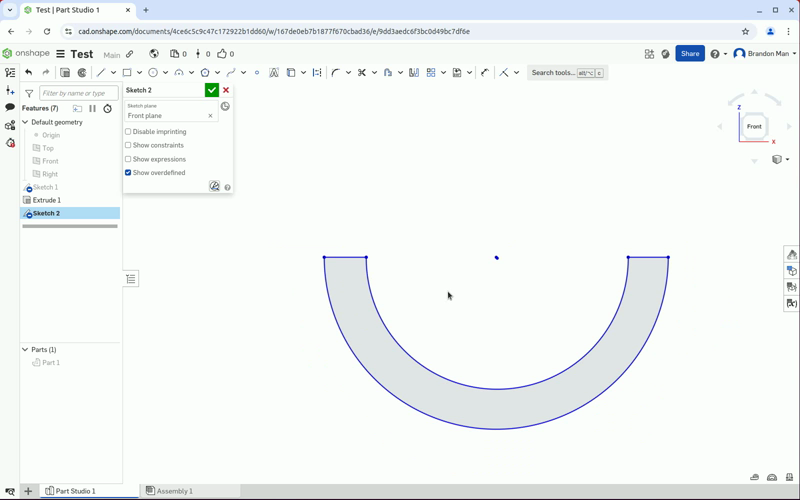
scroll(-6)
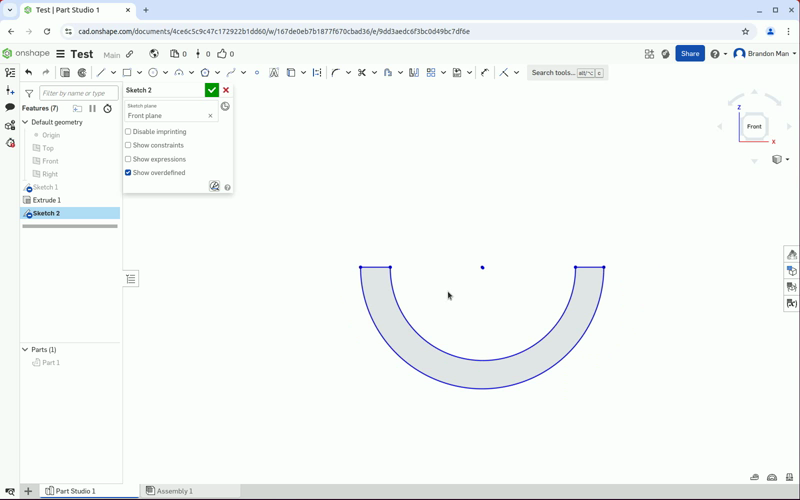
scroll(-6)
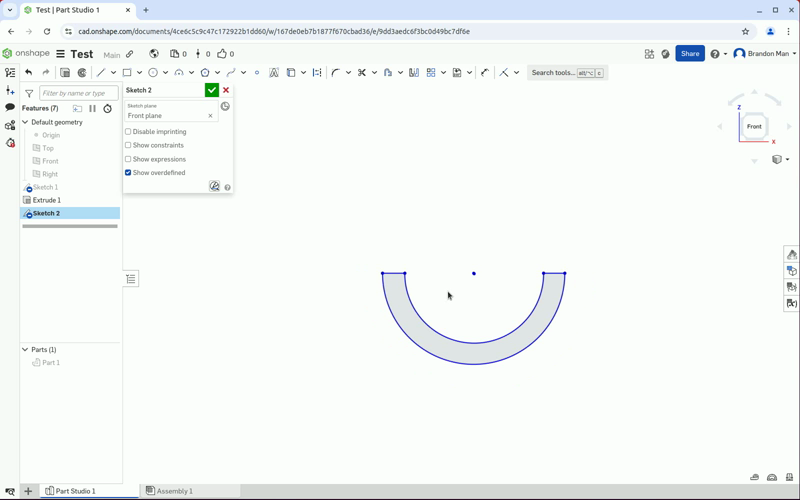
scroll(-6)
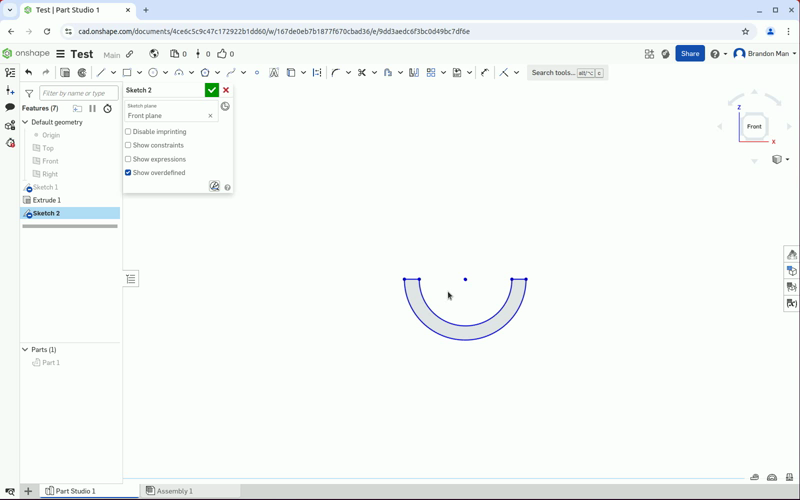
scroll(-6)
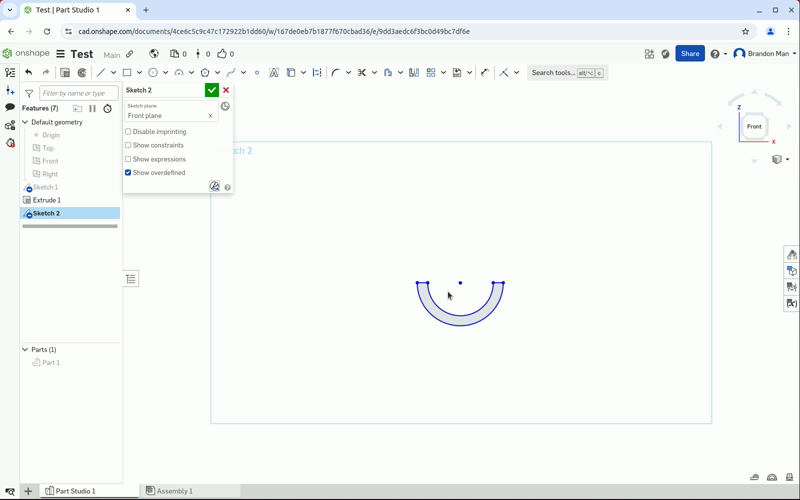
mouse_move(73, 352)
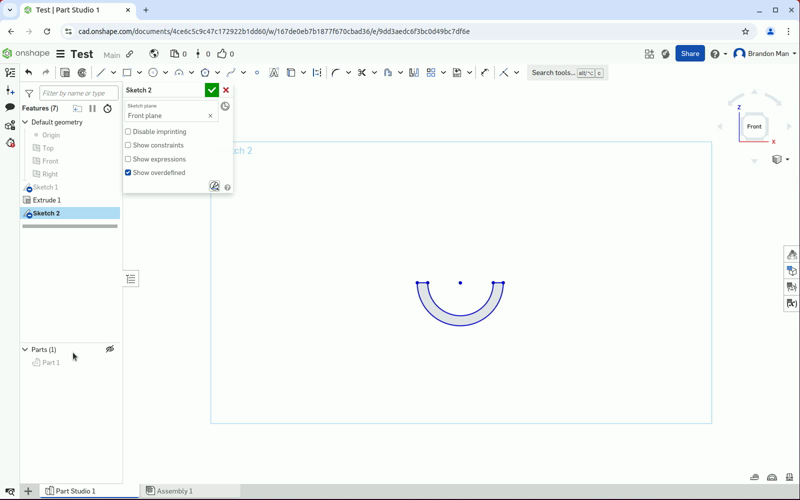
key(shift+y)
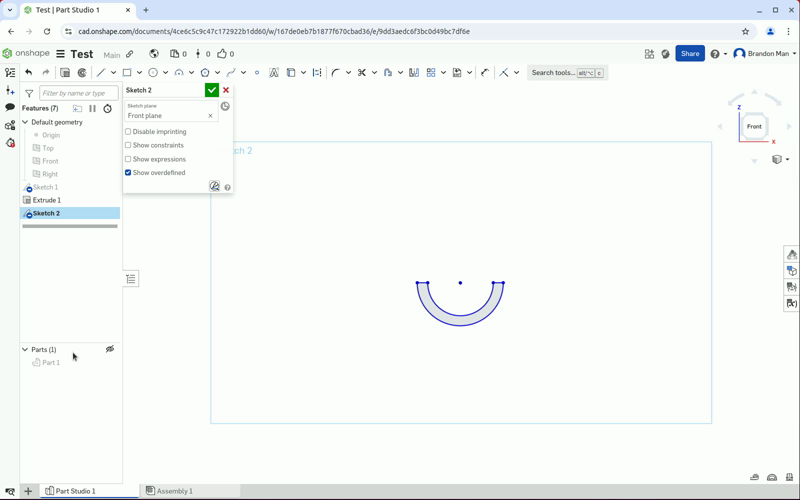
key(shift+e)
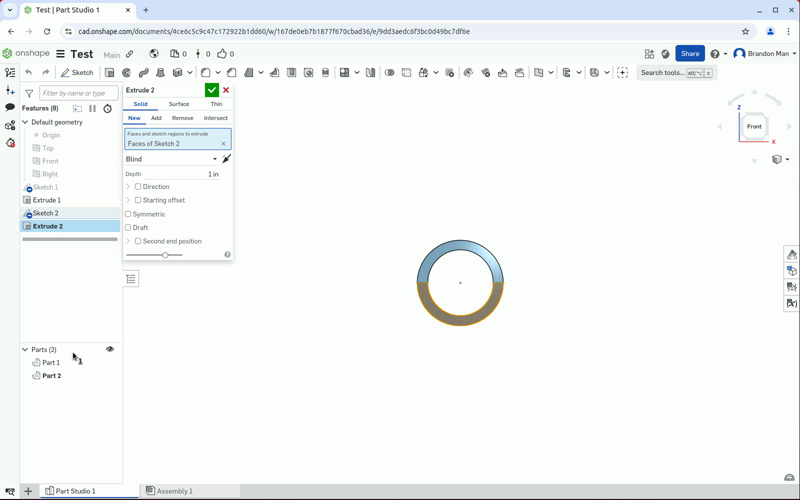
mouse_move(143, 106)
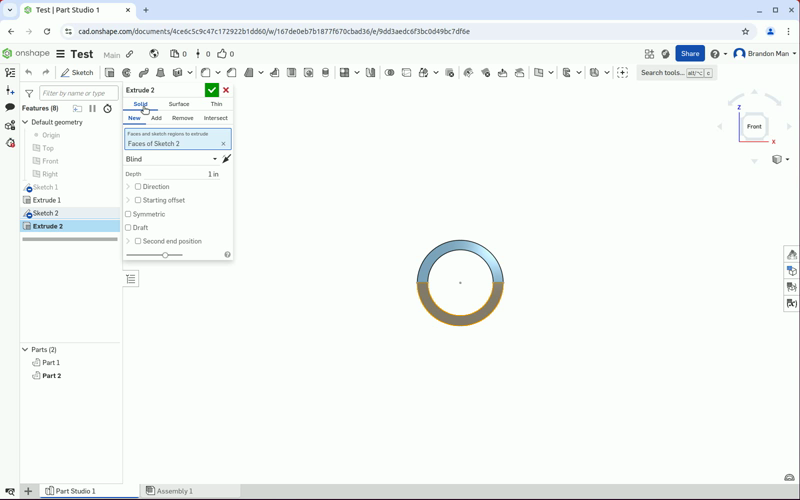
click(143, 106)
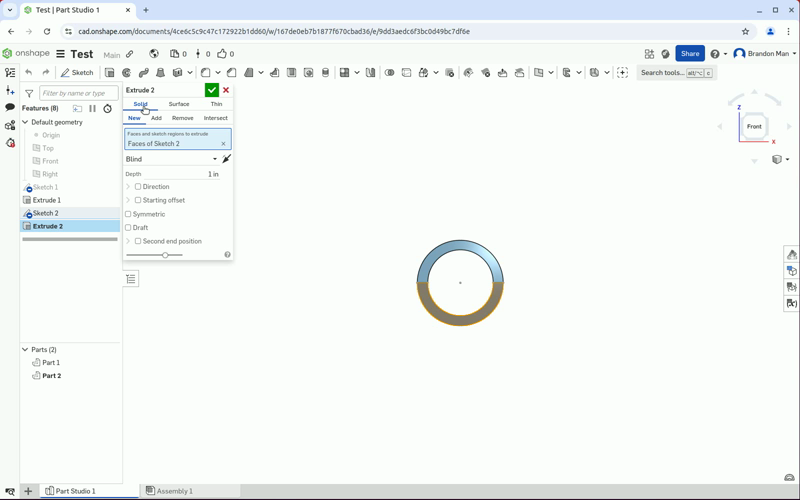
mouse_move(137, 120)
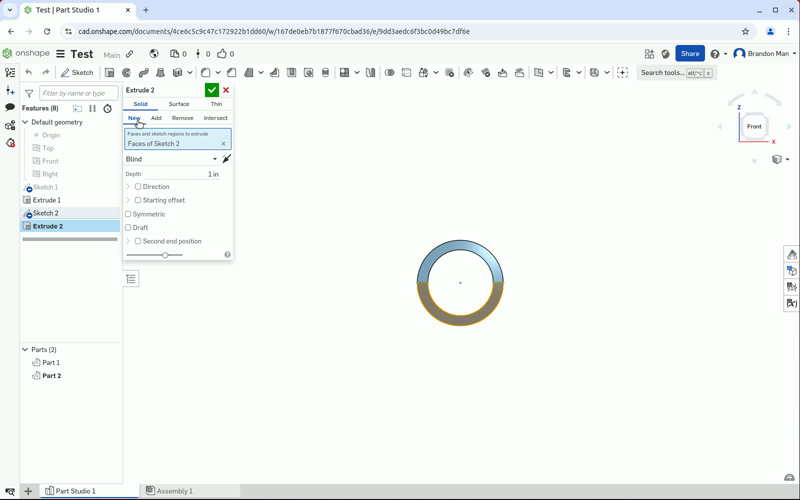
click(137, 120)
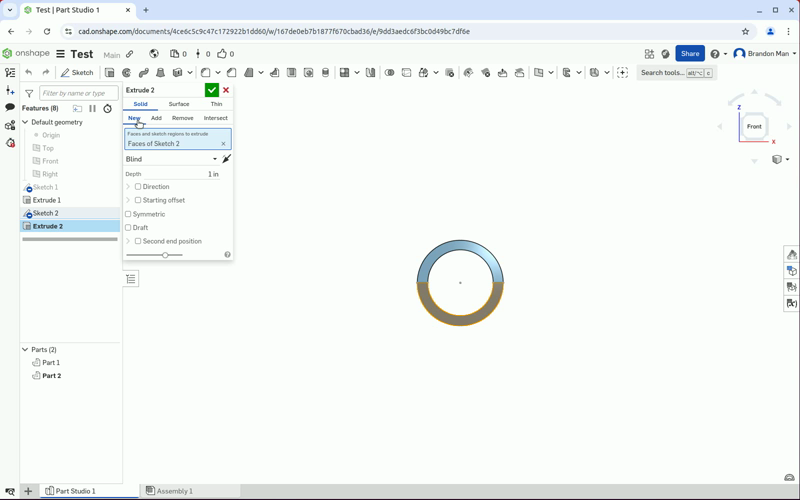
key(tab, 4)
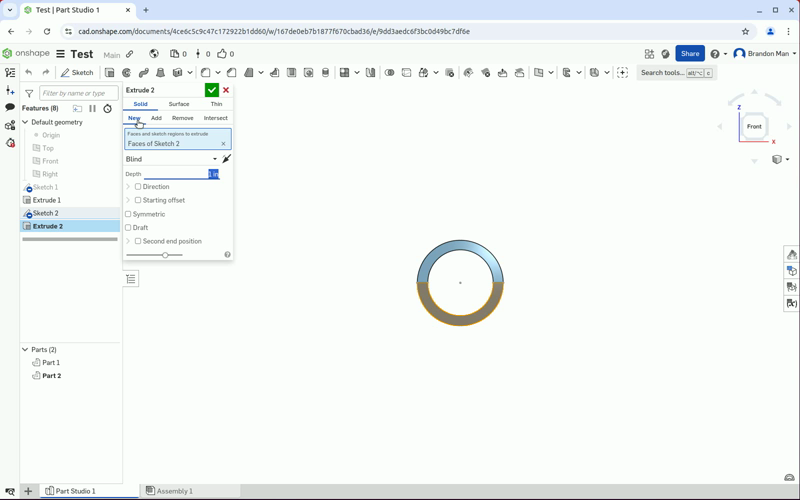
text(-23.108)
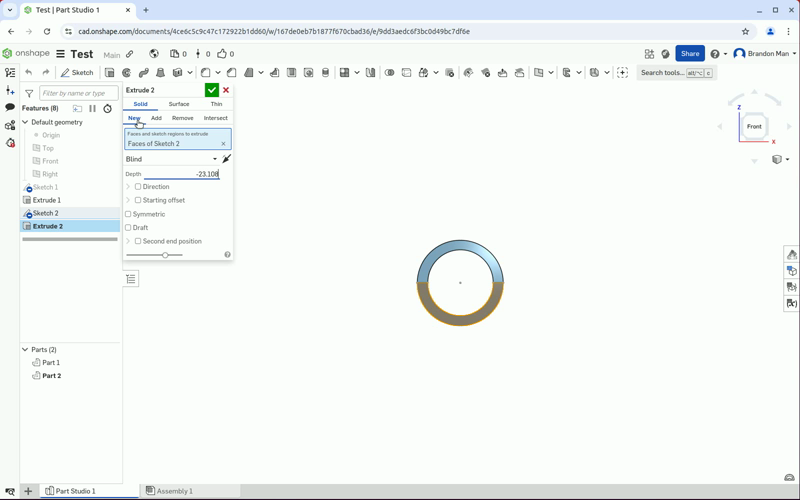
key(enter)
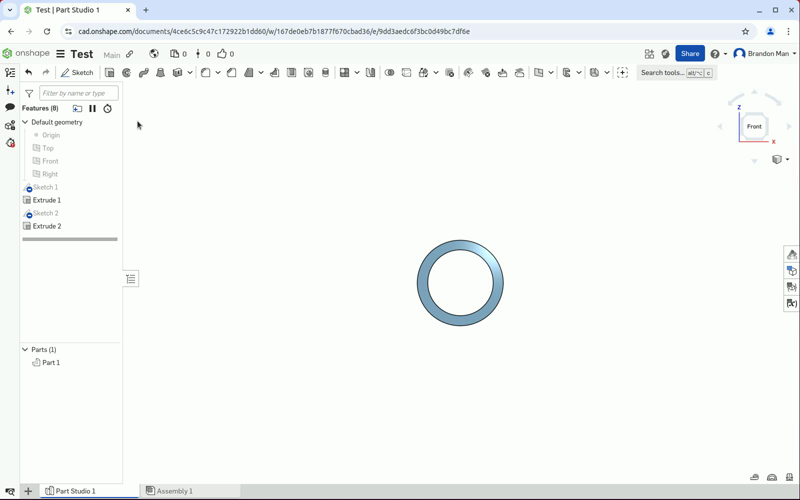
key(shift+h)
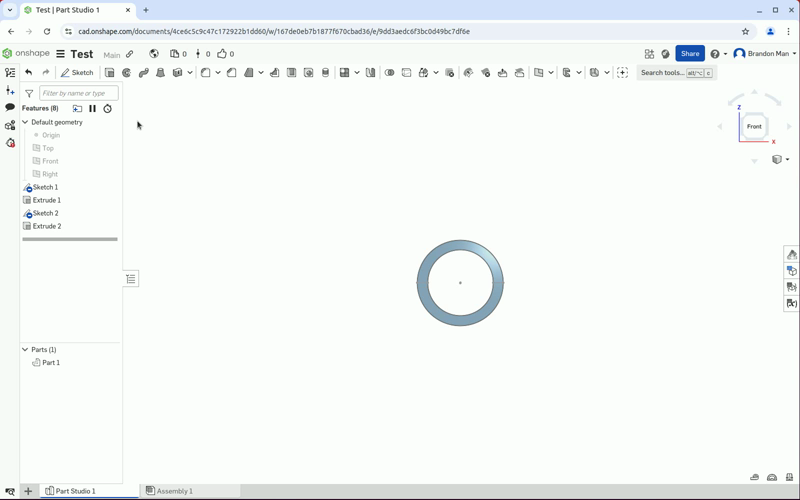
key(shift+h)
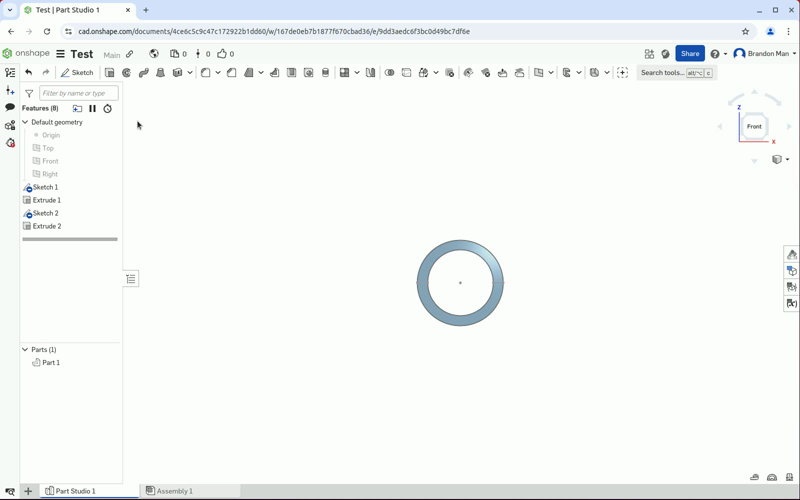
key(shift+7)
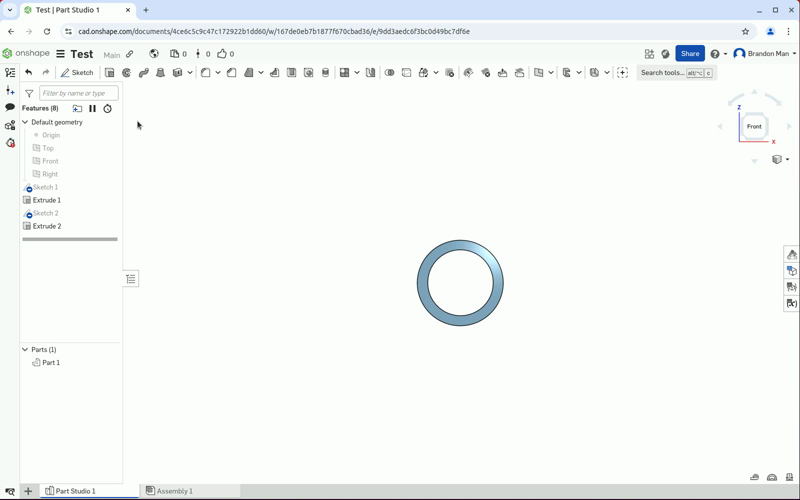
key(left, 2)
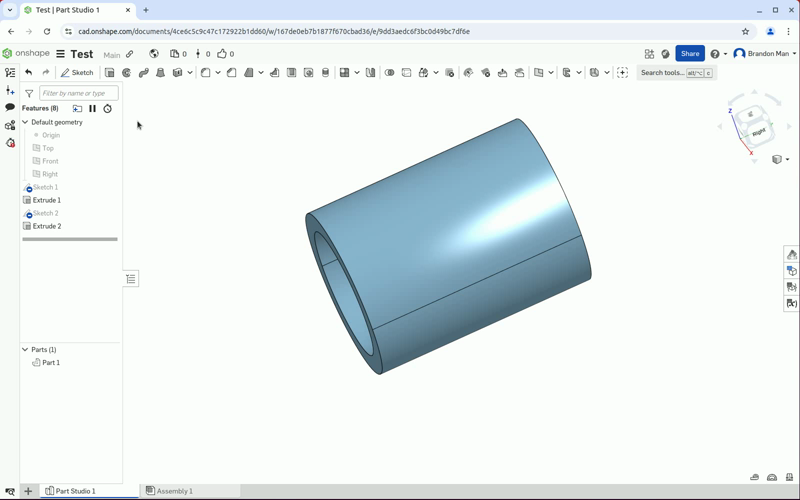
key(down, 2)
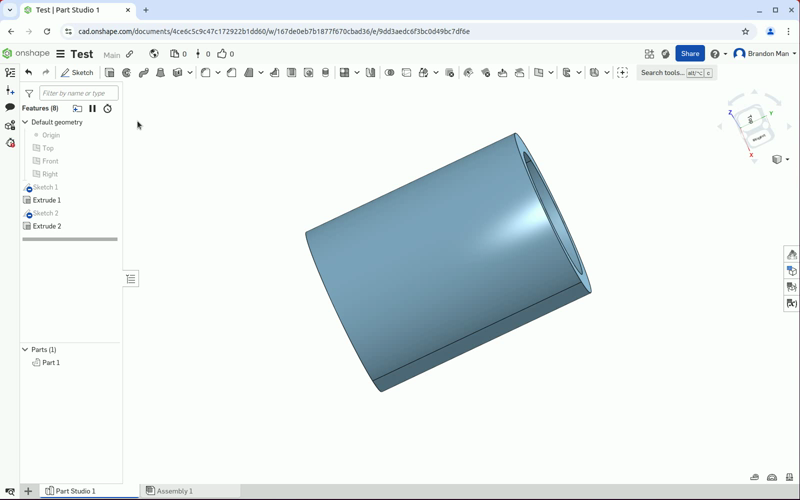
key(up, 2)
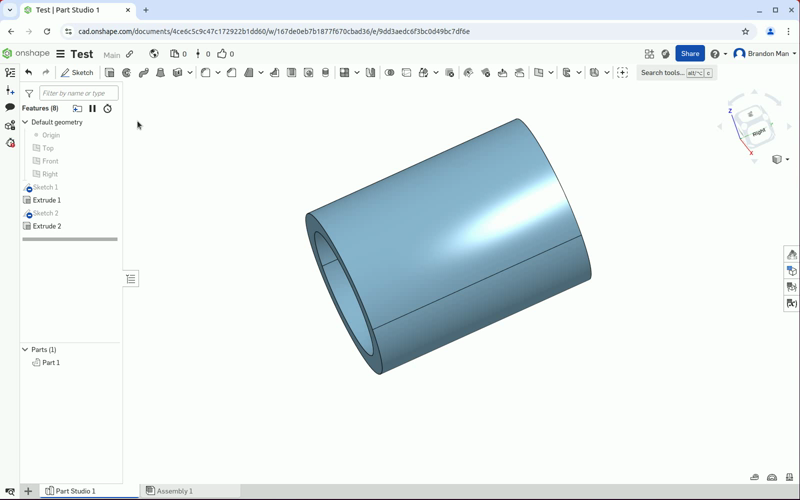
key(right, 2)
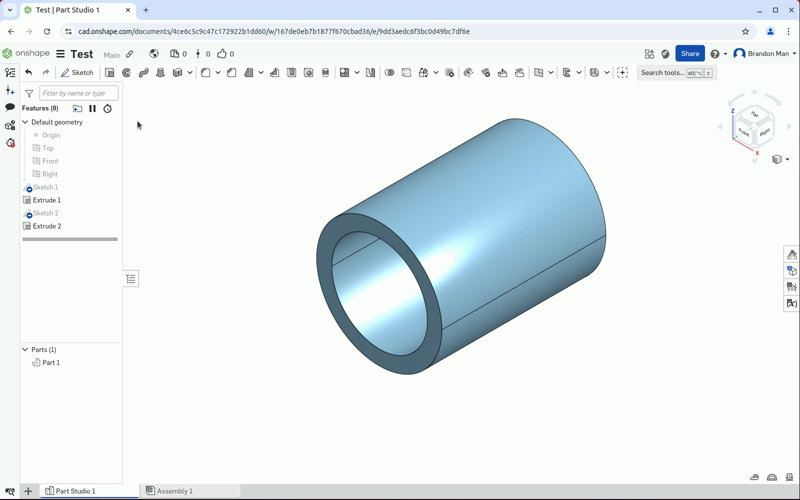
mouse_move(73, 189)
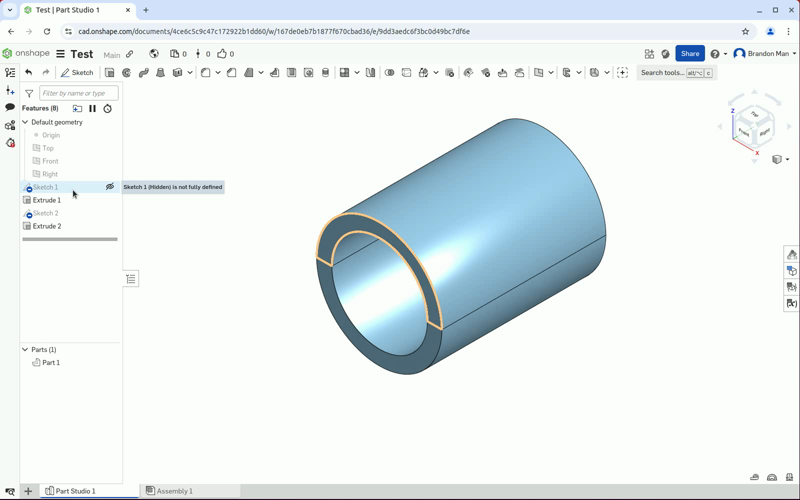
click(73, 189)